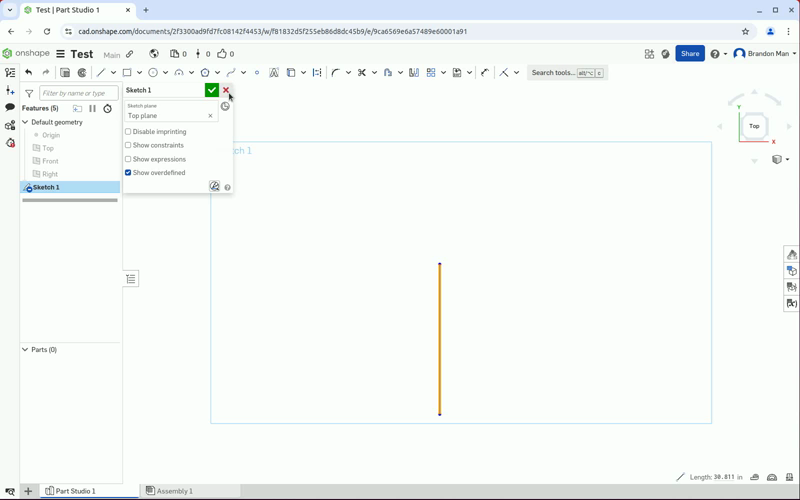
key(shift+h)
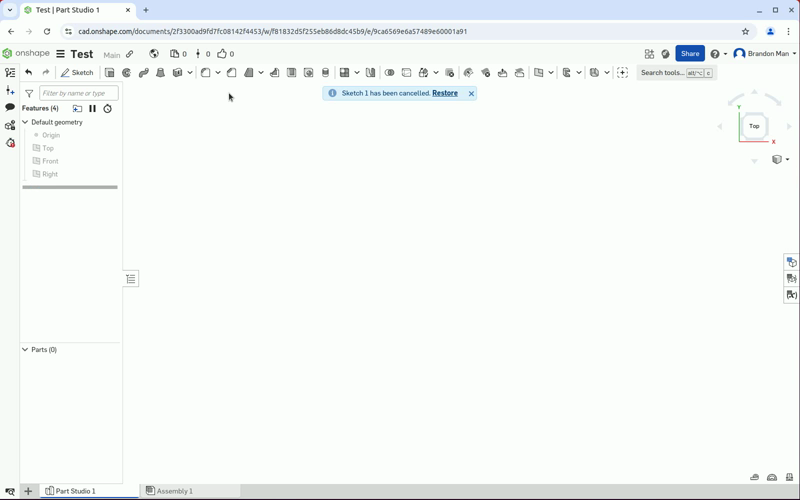
mouse_move(73, 352)
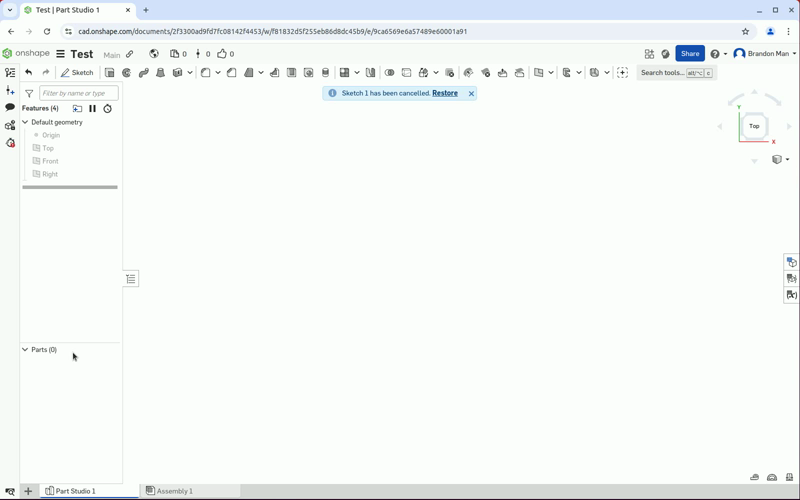
key(y)
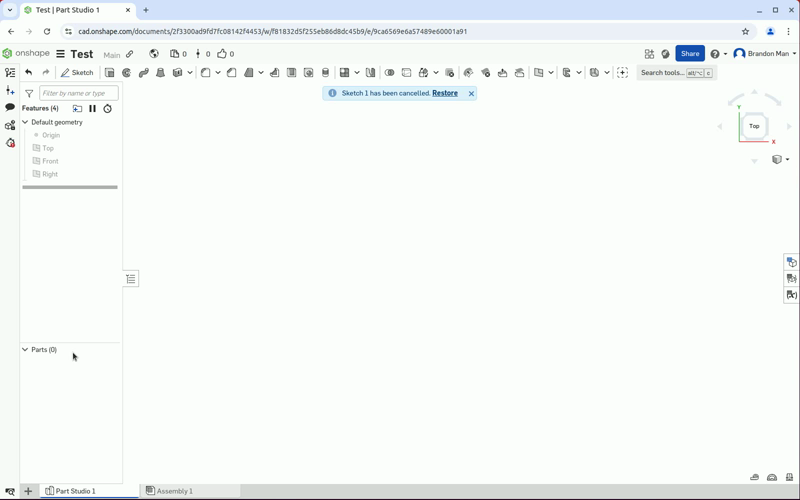
key(shift+p)
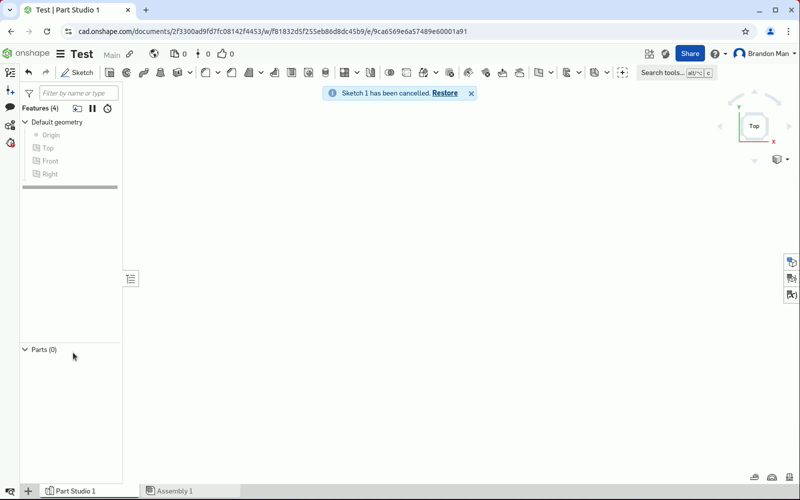
key(space)
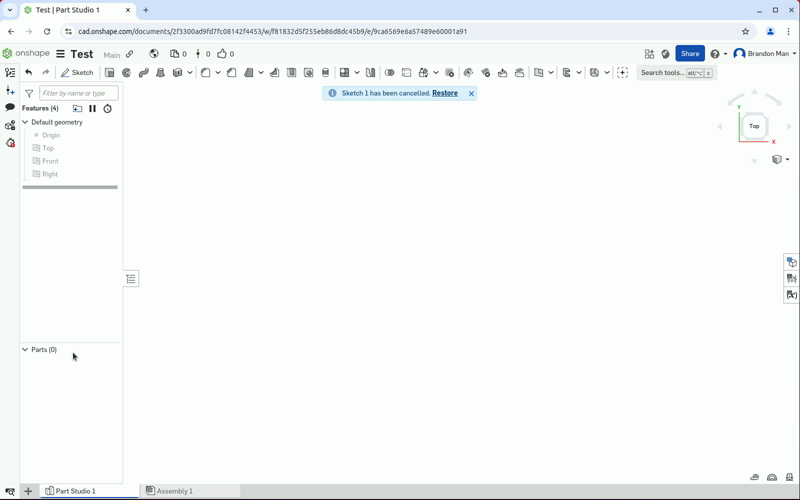
key_down(shift)
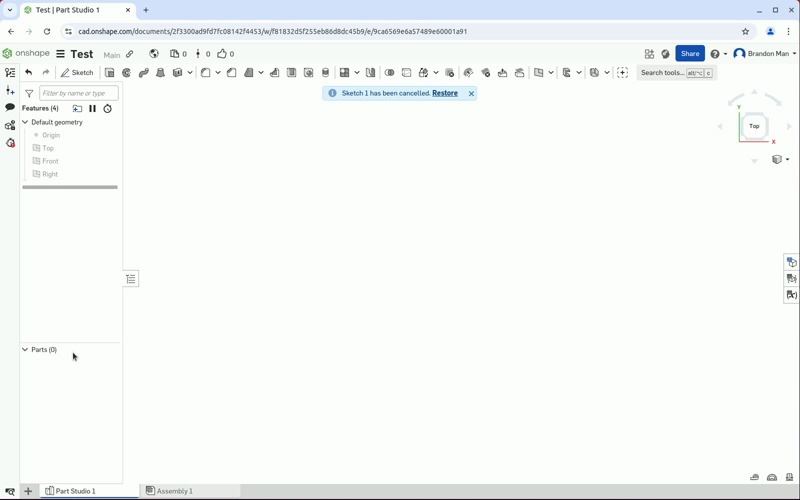
key(up)
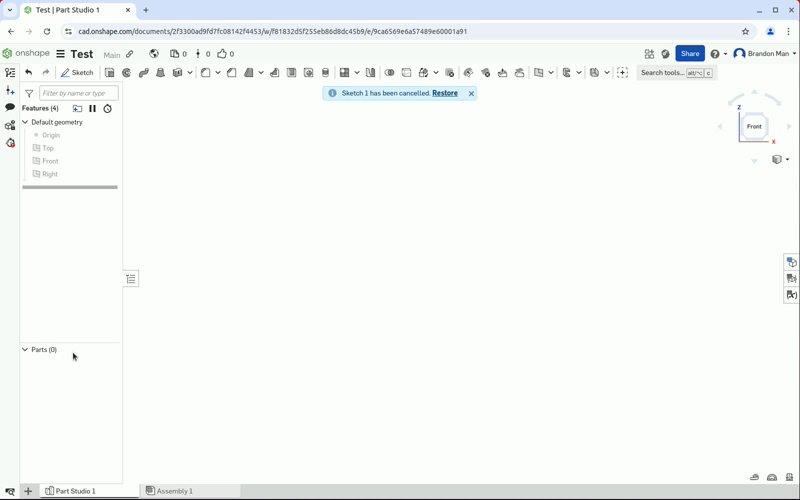
key_up(shift)
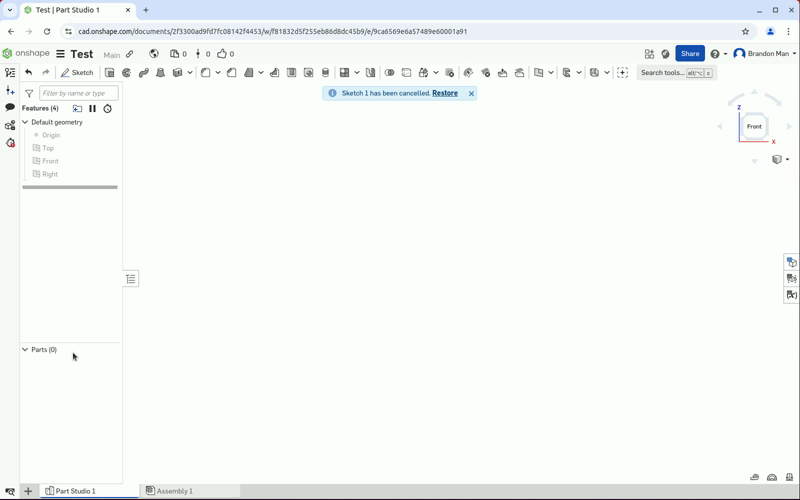
mouse_move(73, 352)
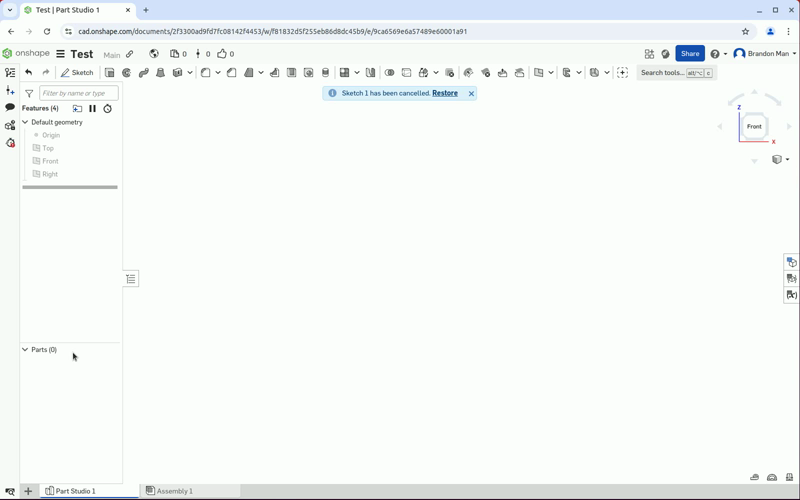
key(shift+y)
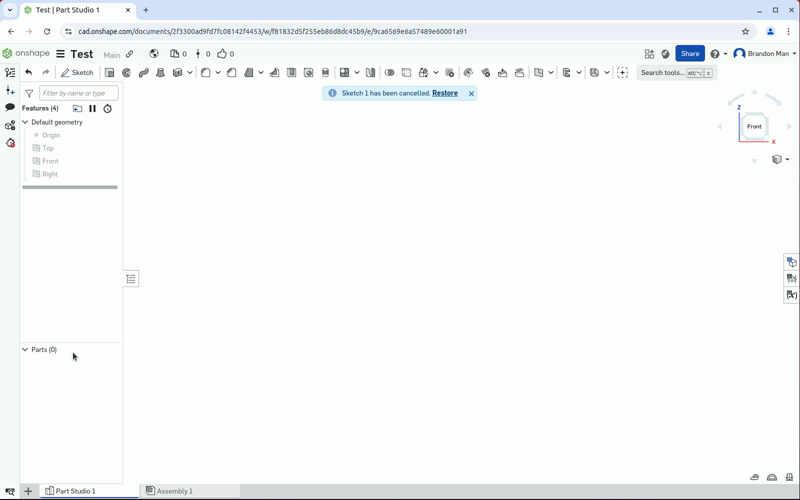
key(shift+s)
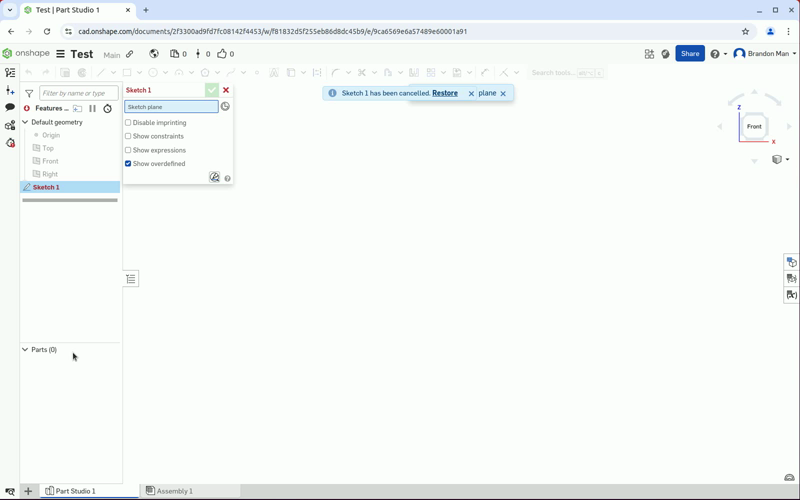
mouse_move(73, 163)
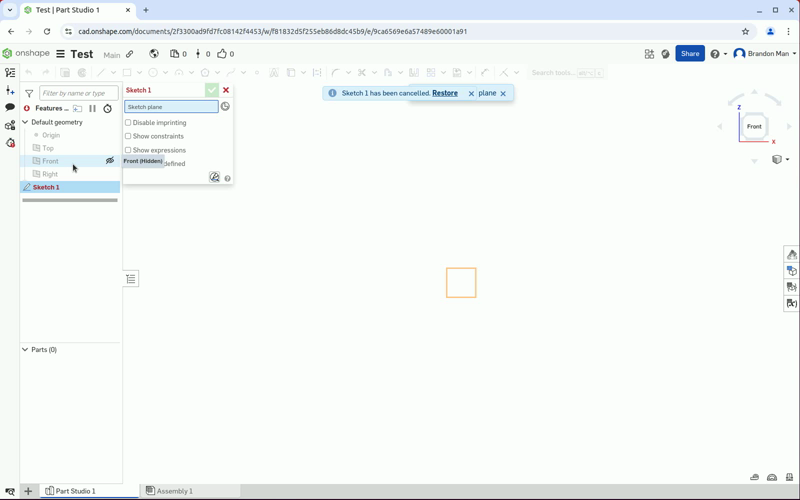
click(73, 163)
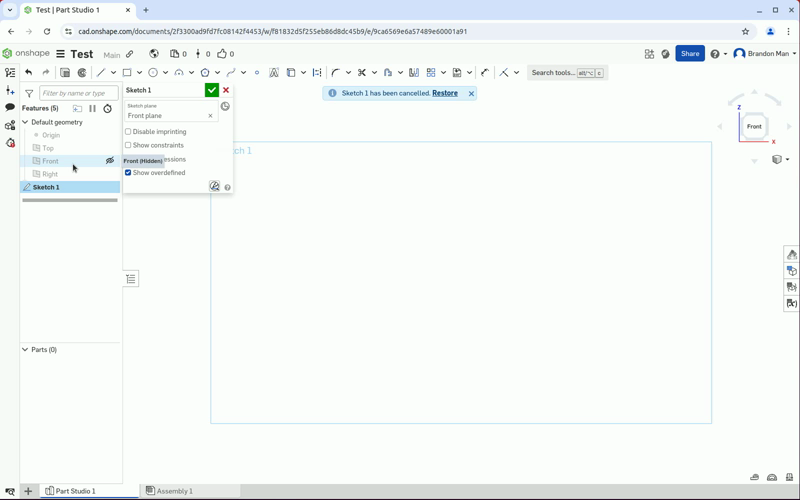
mouse_move(73, 352)
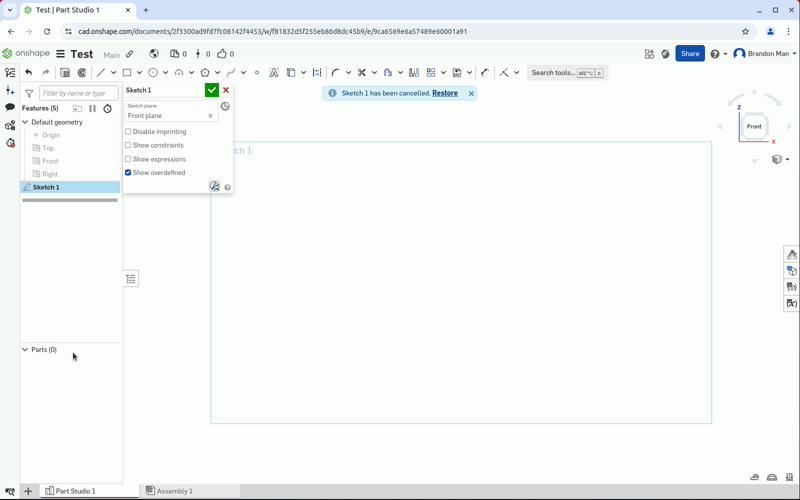
key(y)
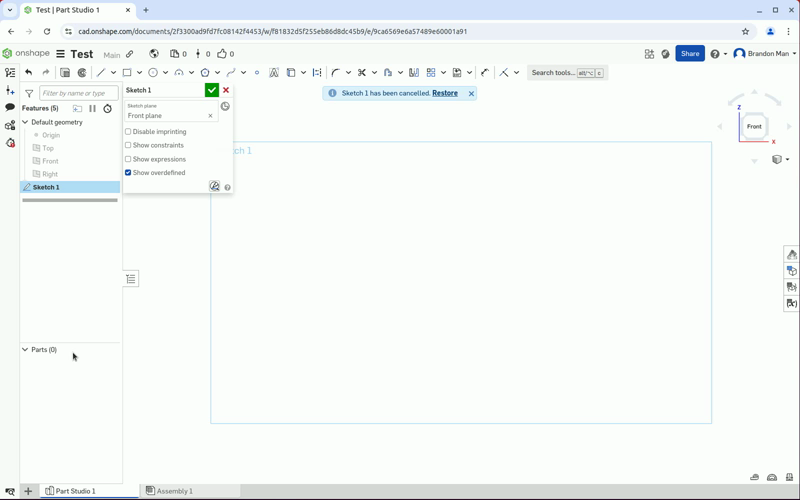
key(l)
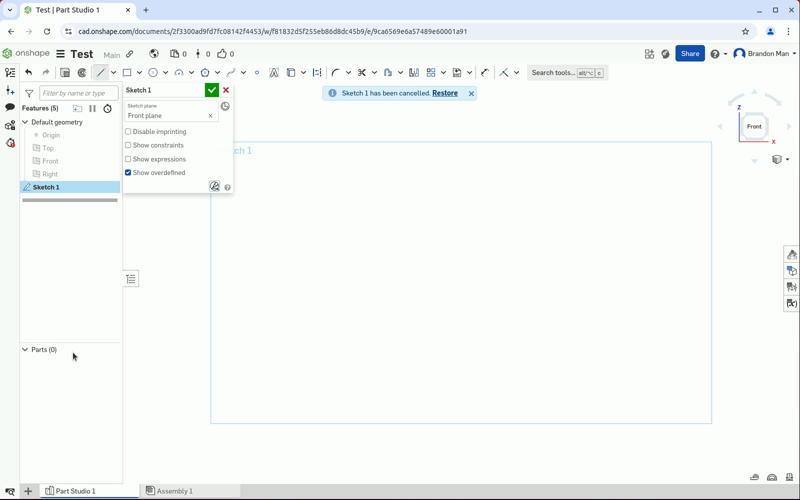
key_down(shift)
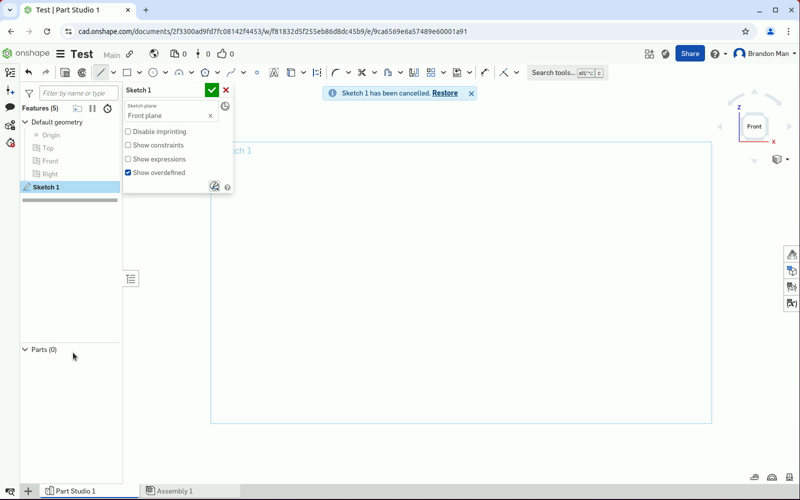
mouse_move(485, 287)
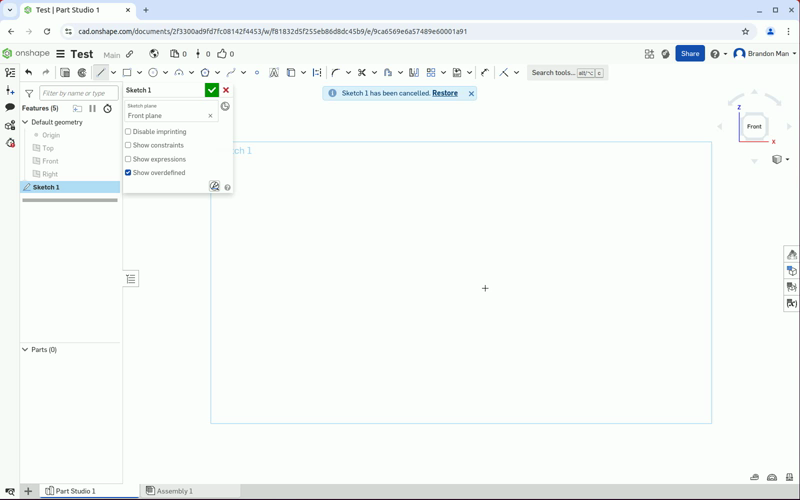
click(485, 287)
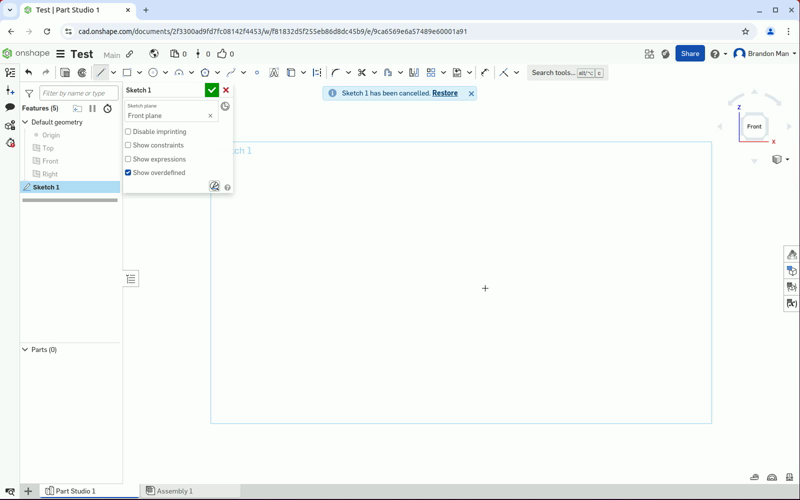
key_up(shift)
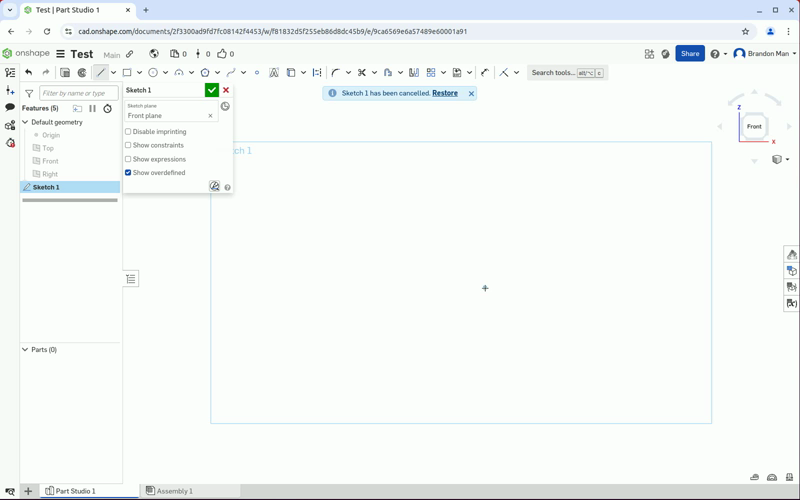
key_down(shift)
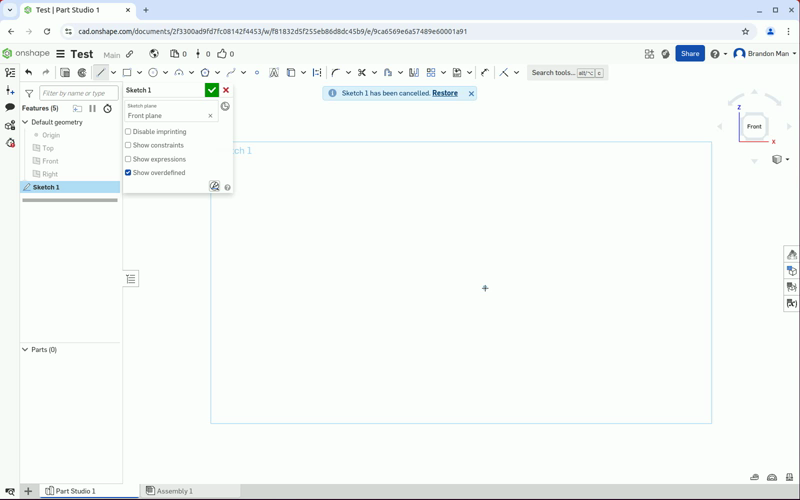
mouse_move(555, 300)
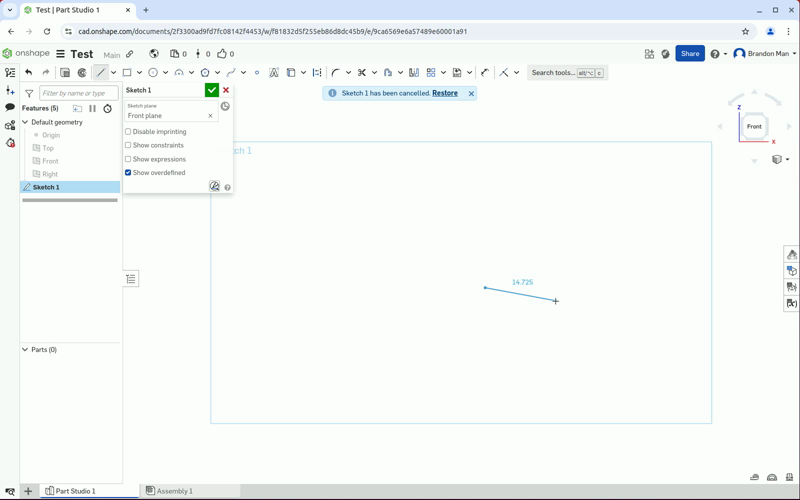
click(555, 300)
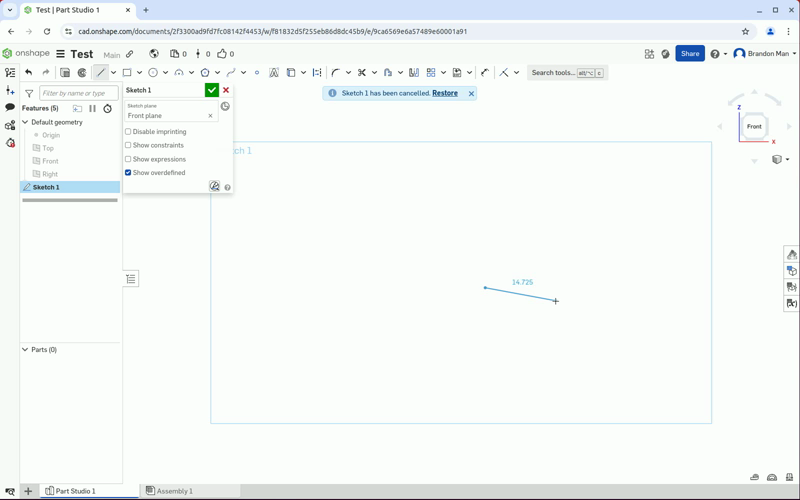
key_up(shift)
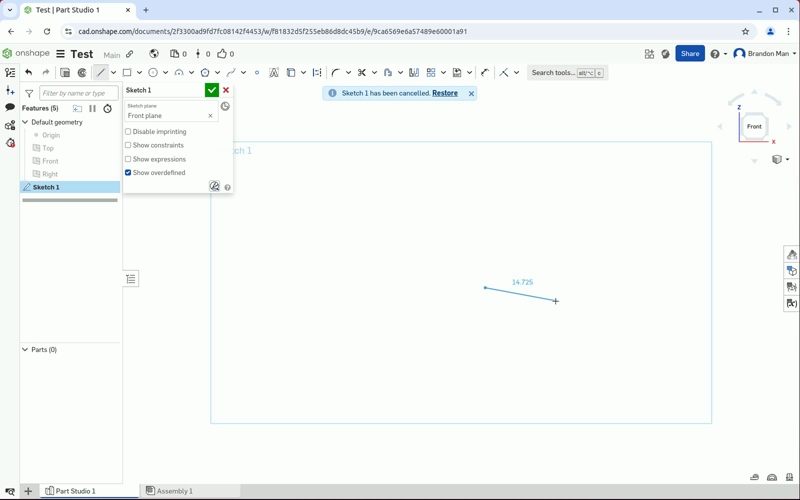
key(esc)
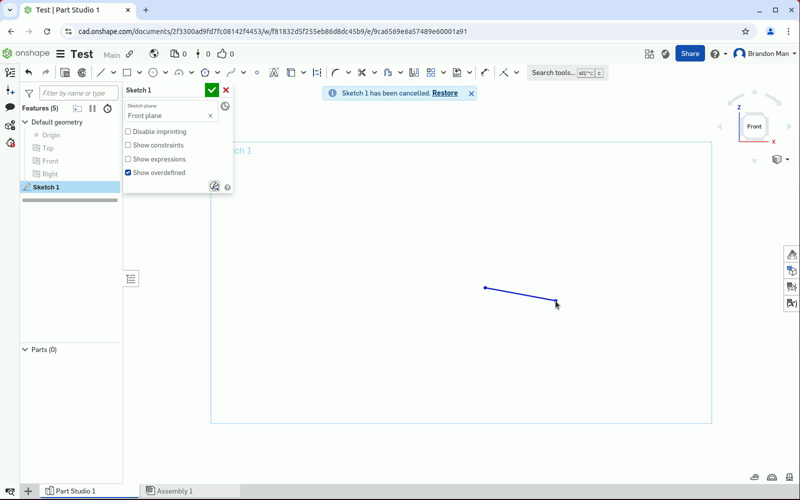
key(a)
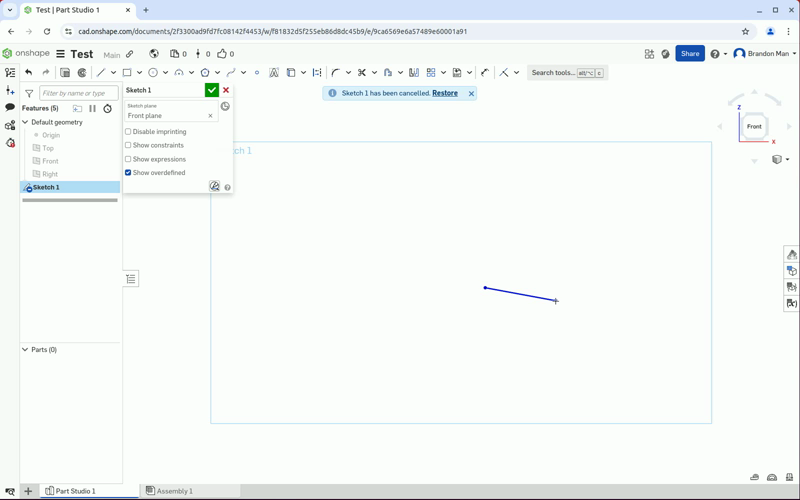
mouse_move(555, 300)
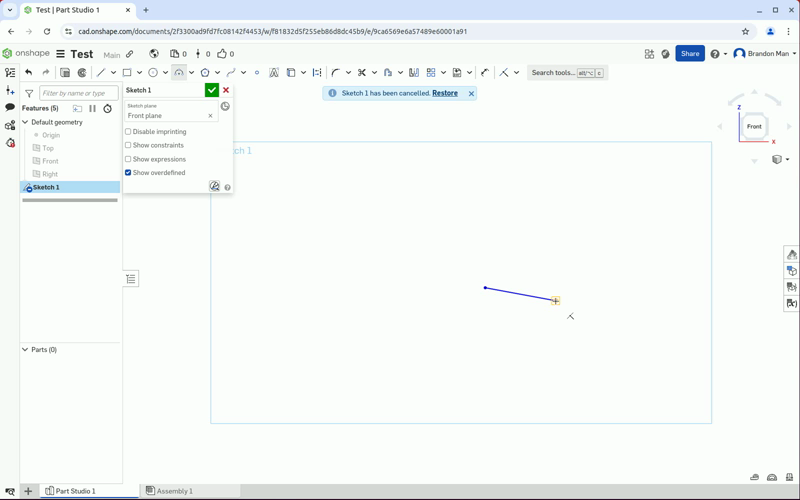
click(555, 300)
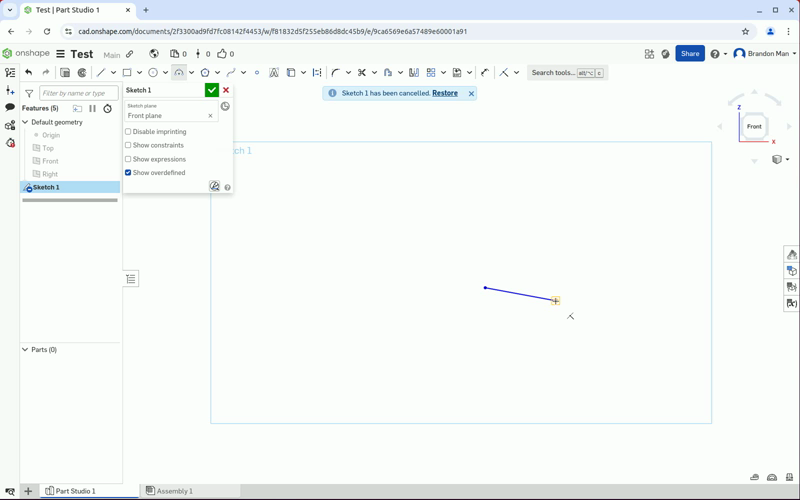
key_down(shift)
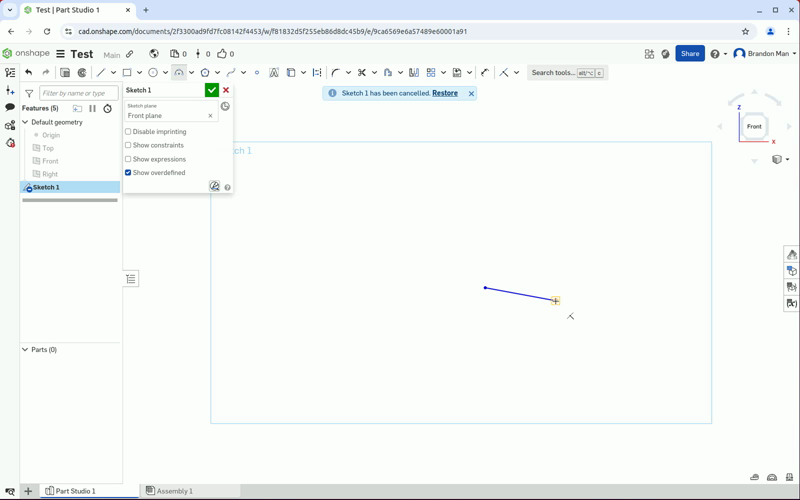
mouse_move(555, 265)
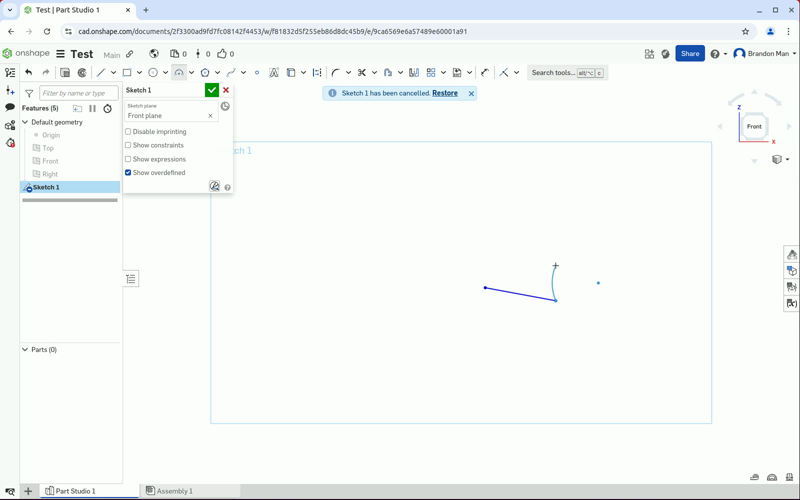
click(555, 265)
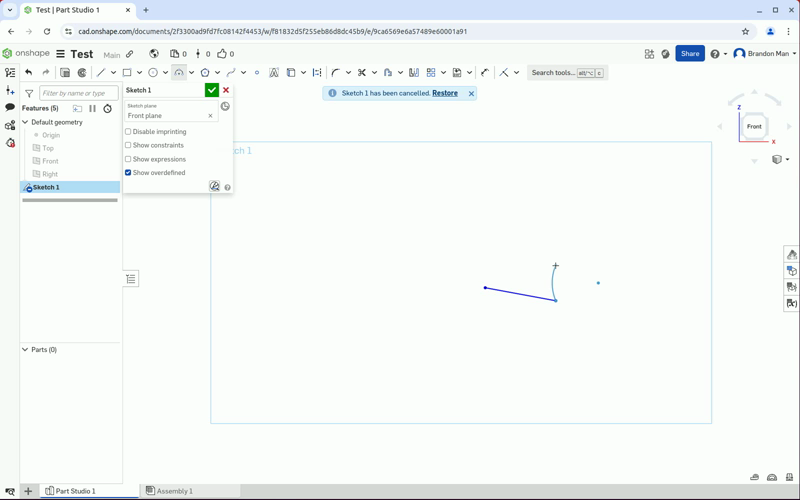
mouse_move(573, 282)
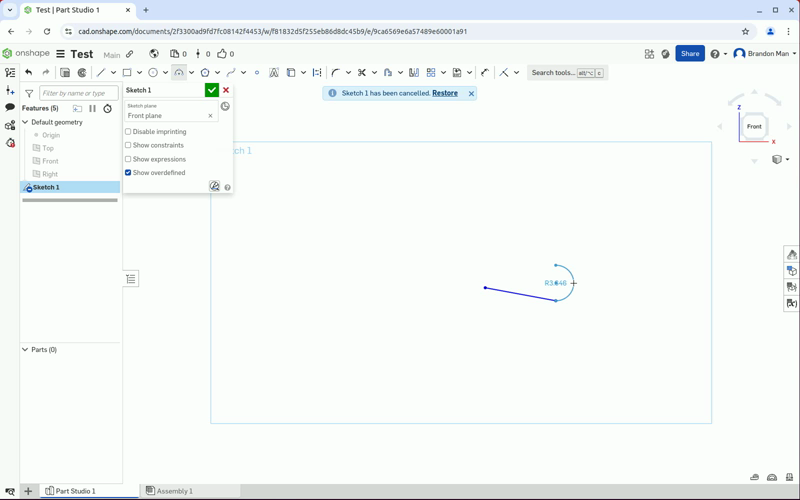
click(573, 282)
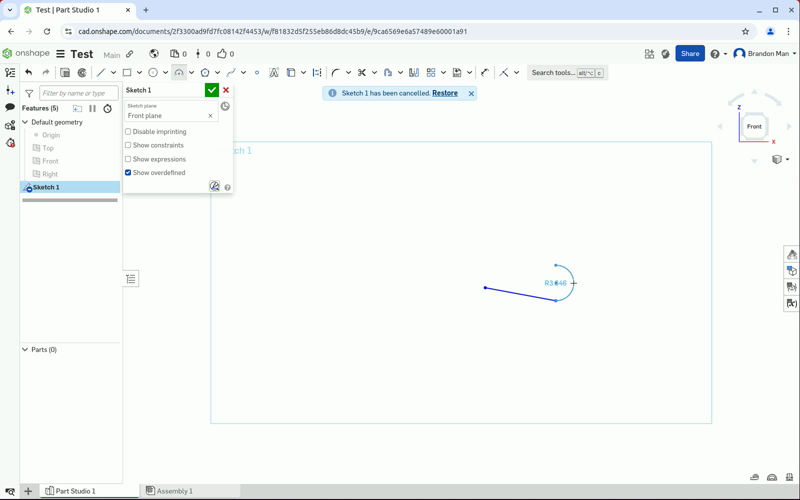
key_up(shift)
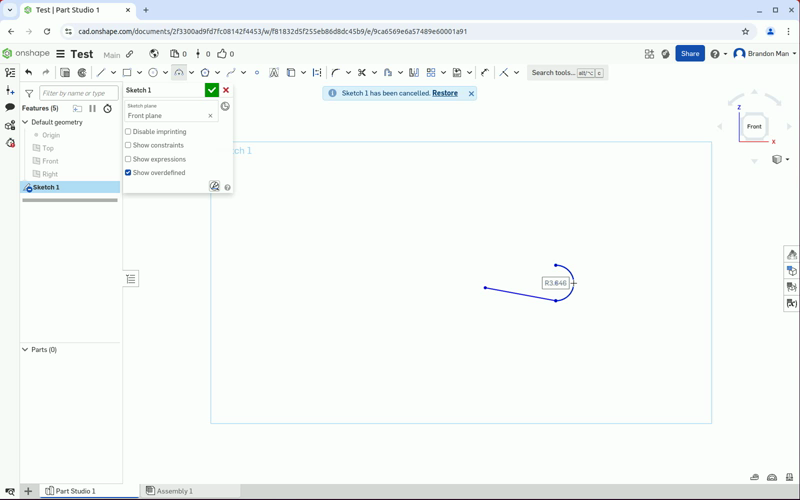
key(esc)
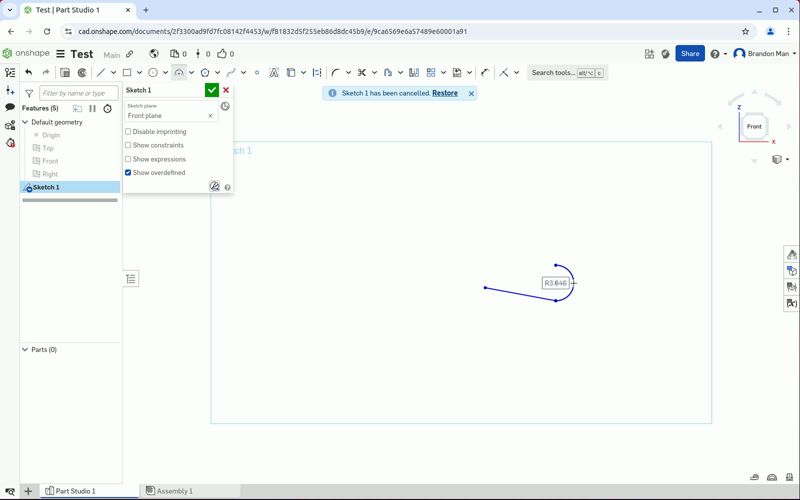
key(l)
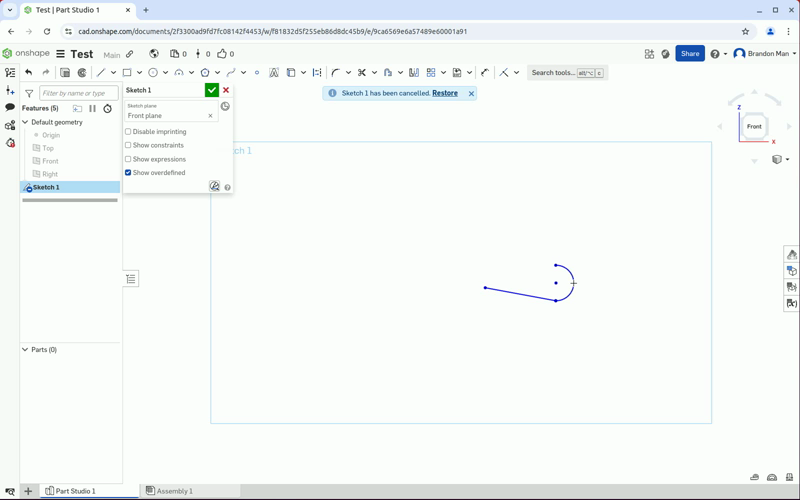
mouse_move(555, 265)
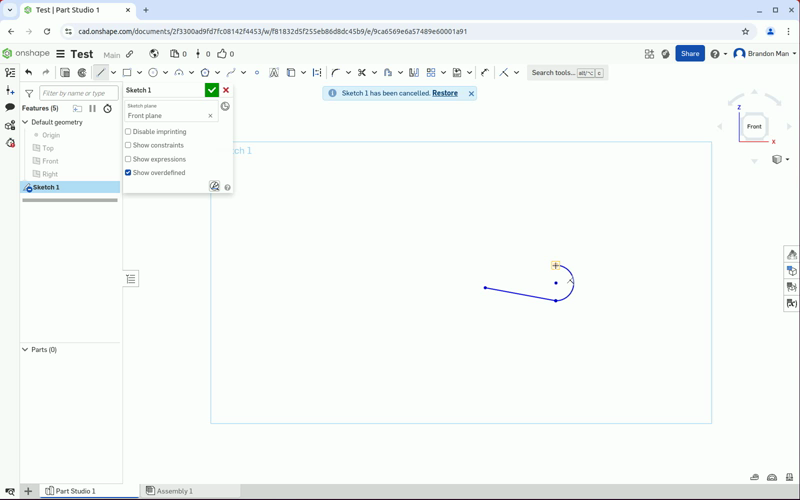
click(555, 265)
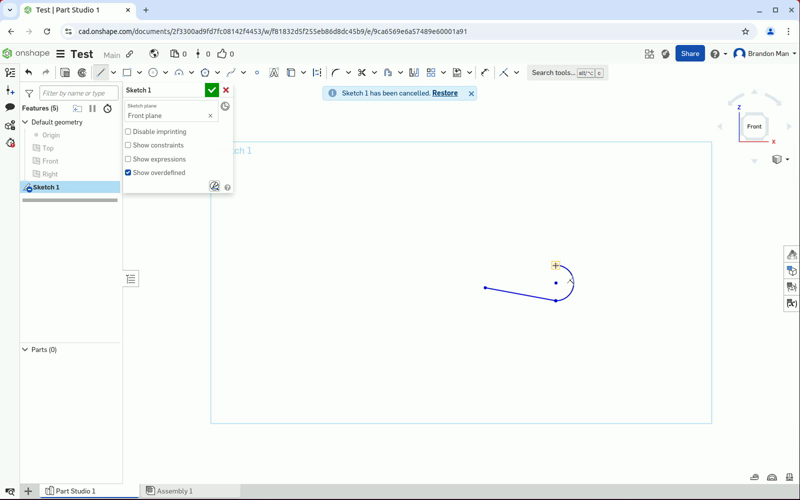
key_down(shift)
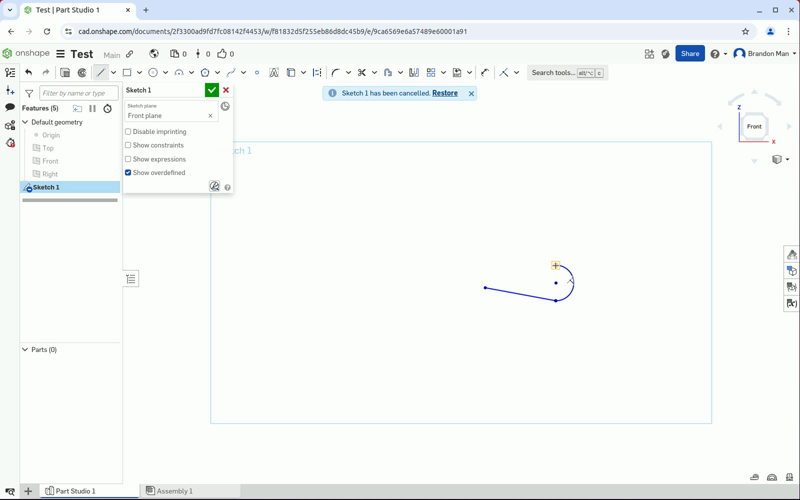
mouse_move(485, 278)
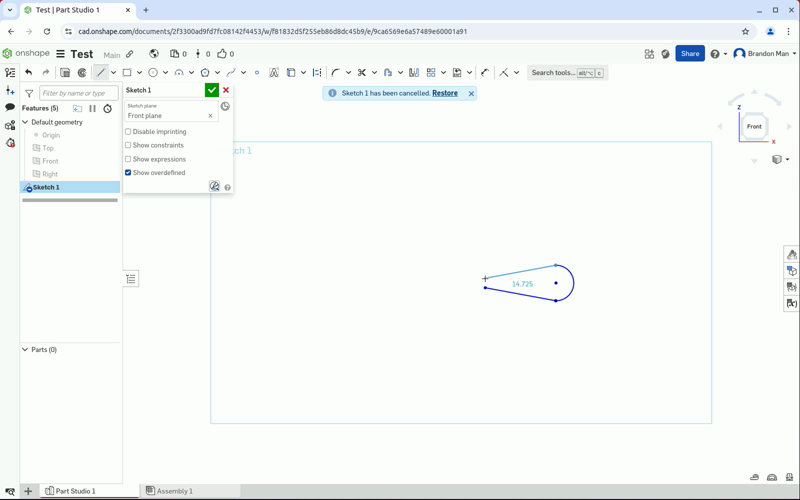
click(485, 278)
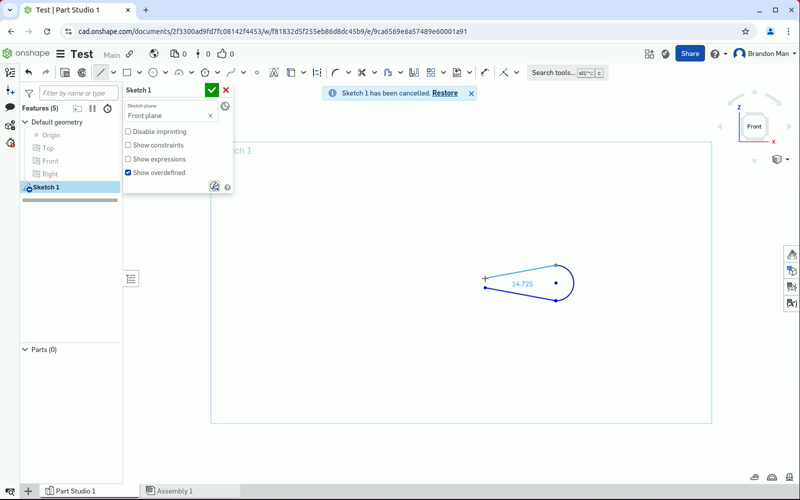
key_up(shift)
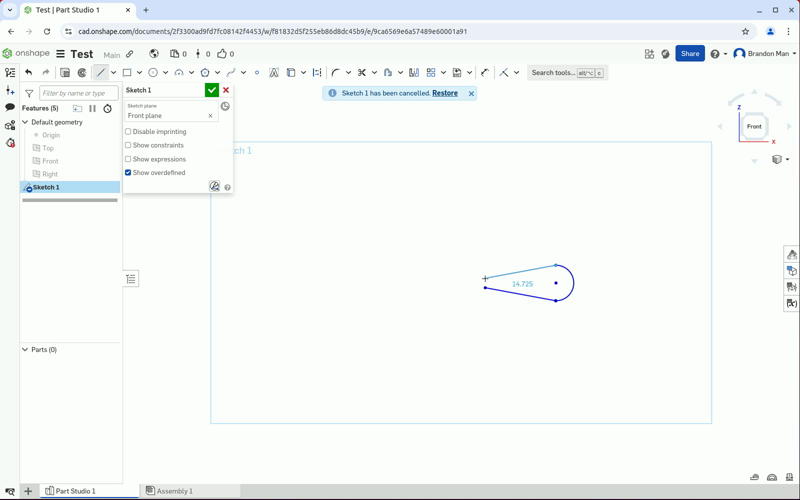
key(esc)
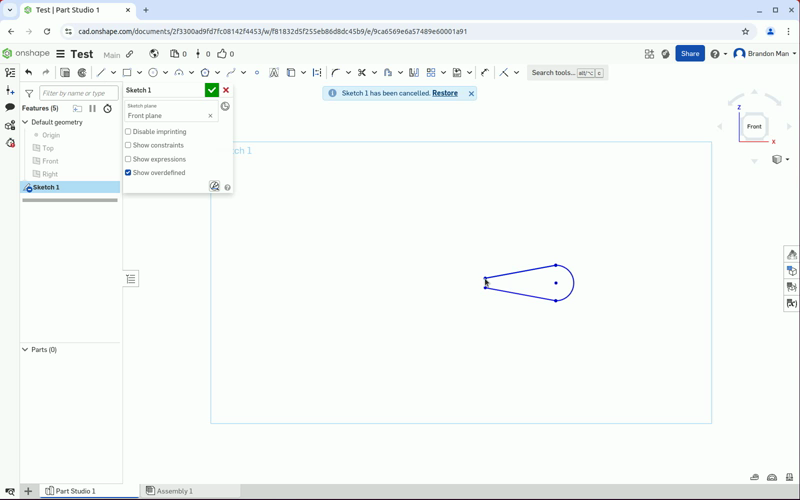
key(a)
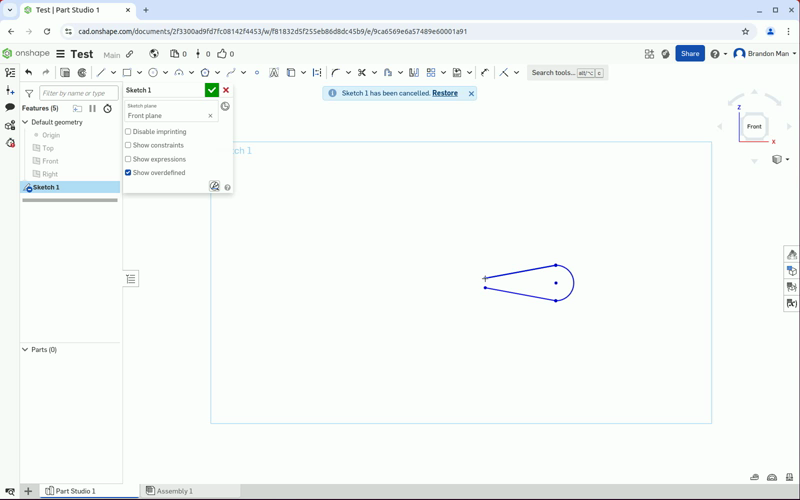
mouse_move(485, 278)
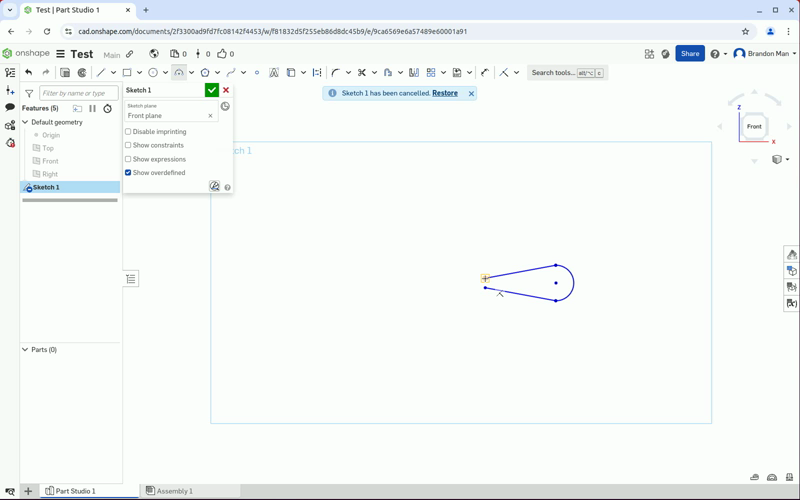
click(485, 278)
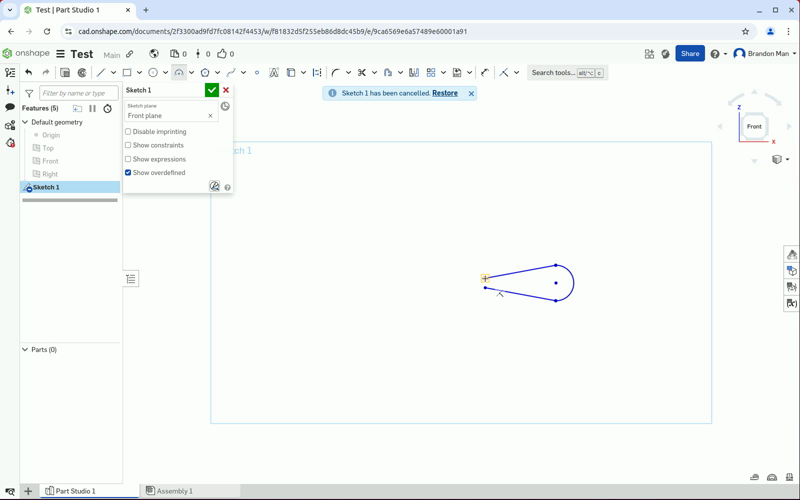
mouse_move(485, 287)
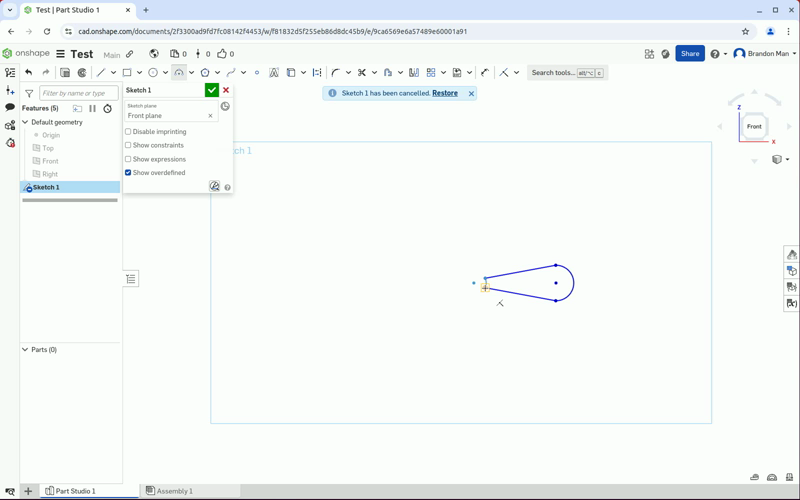
click(485, 287)
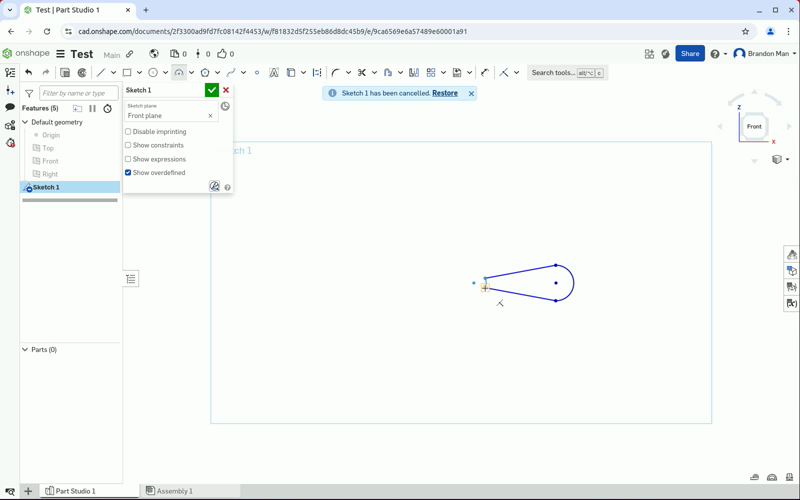
key_down(shift)
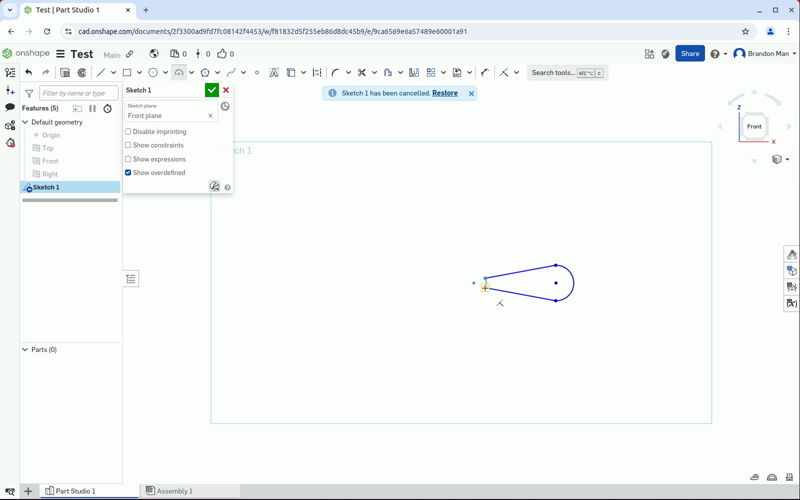
mouse_move(480, 282)
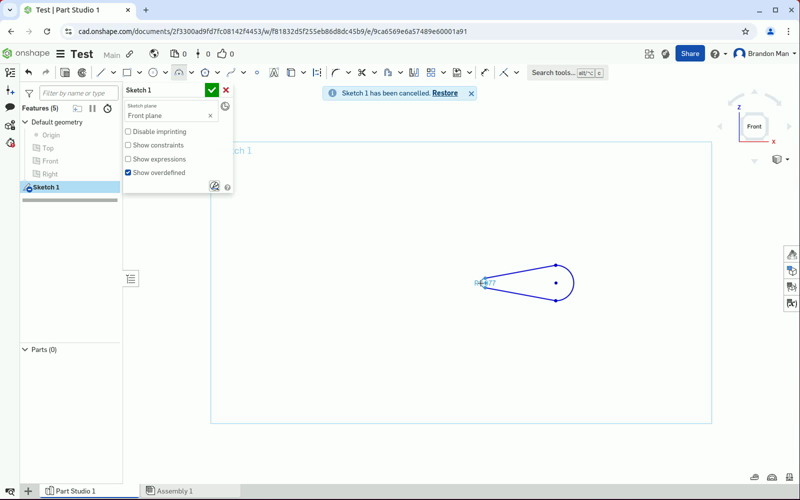
click(480, 282)
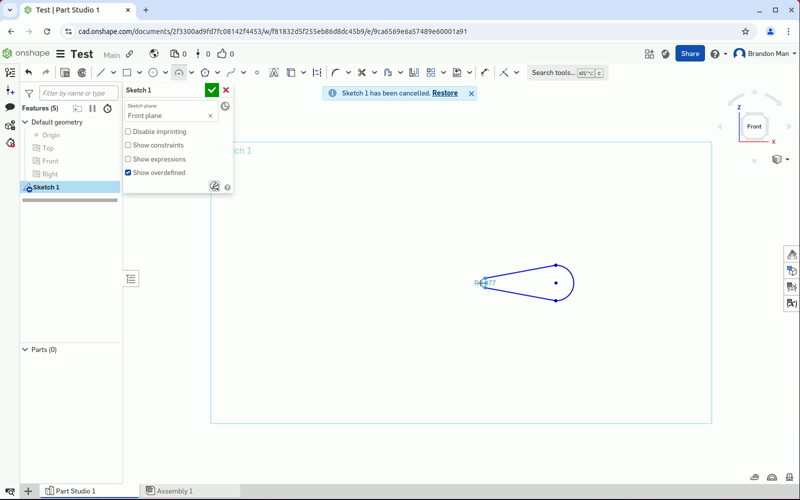
key_up(shift)
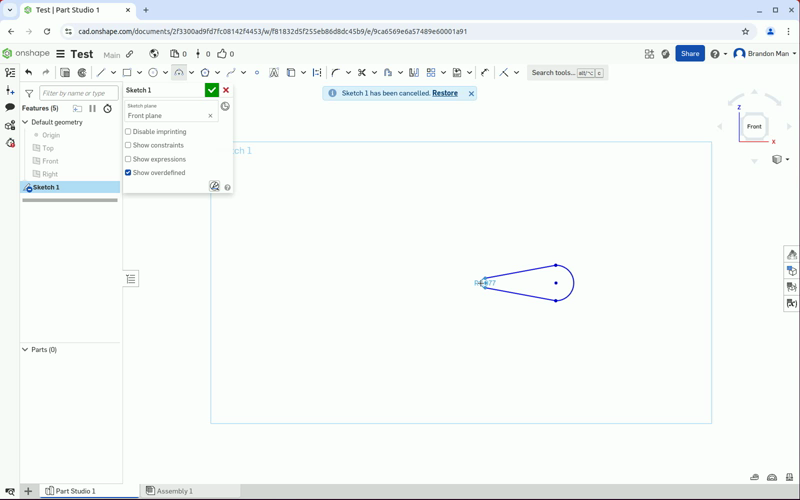
key(esc)
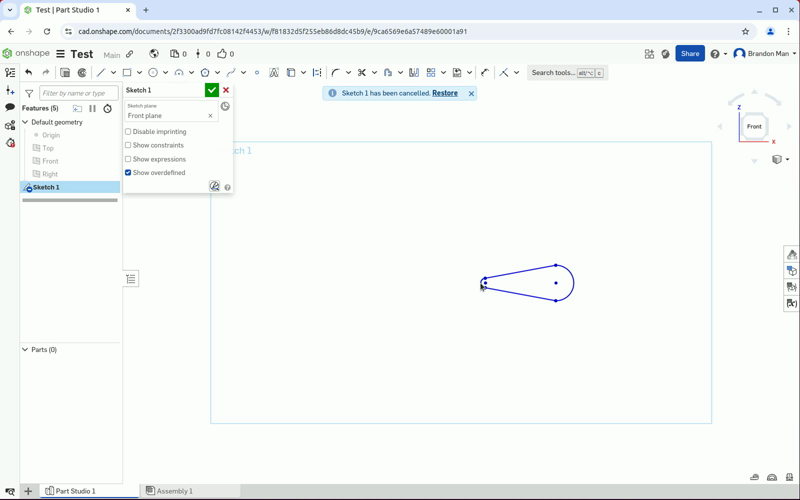
mouse_move(552, 270)
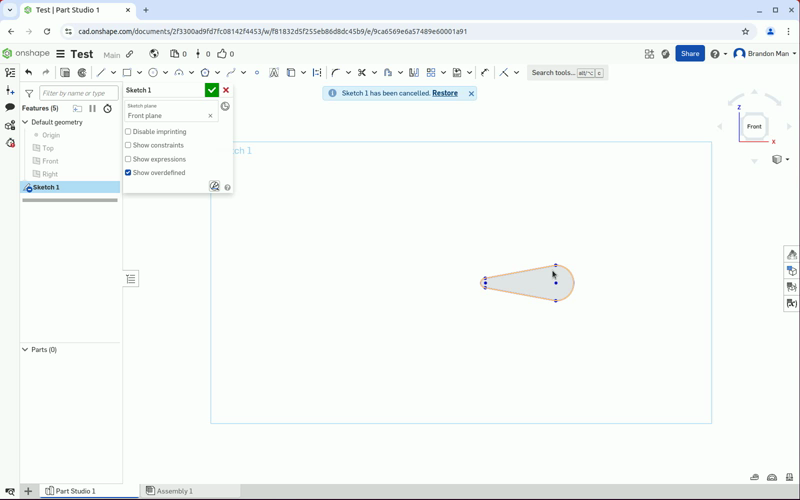
click(552, 270)
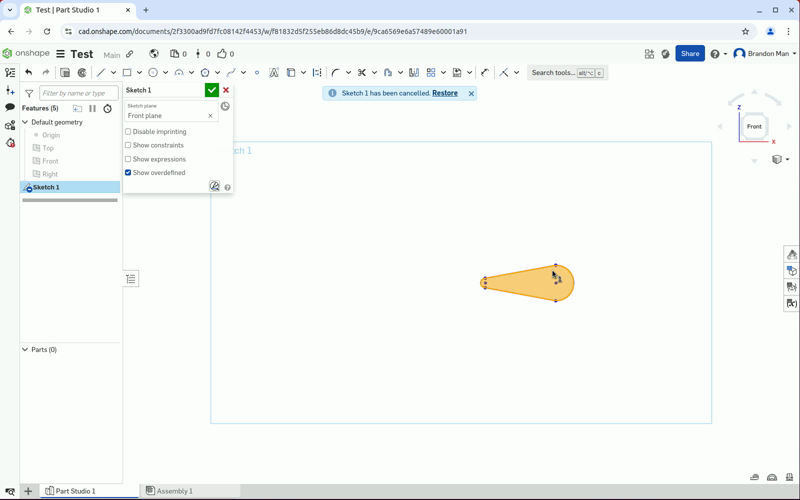
mouse_move(73, 352)
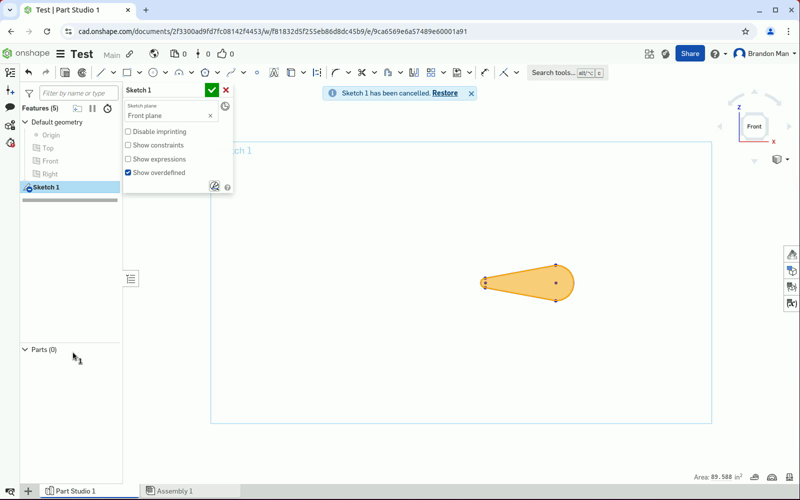
key(shift+y)
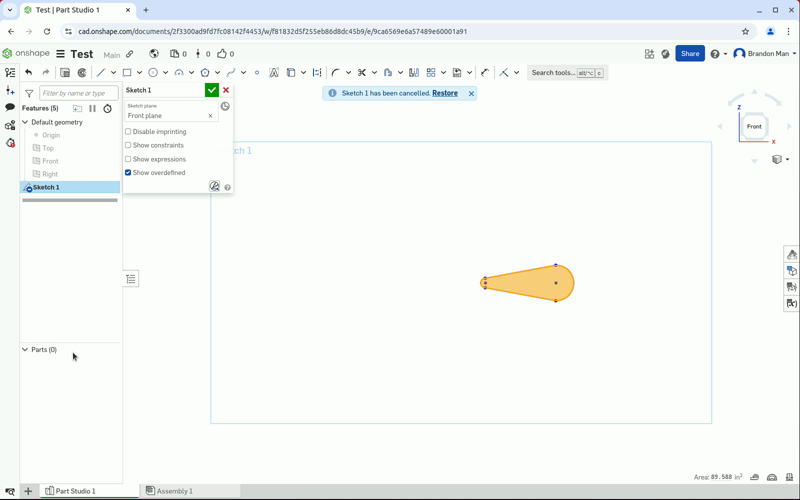
key(shift+e)
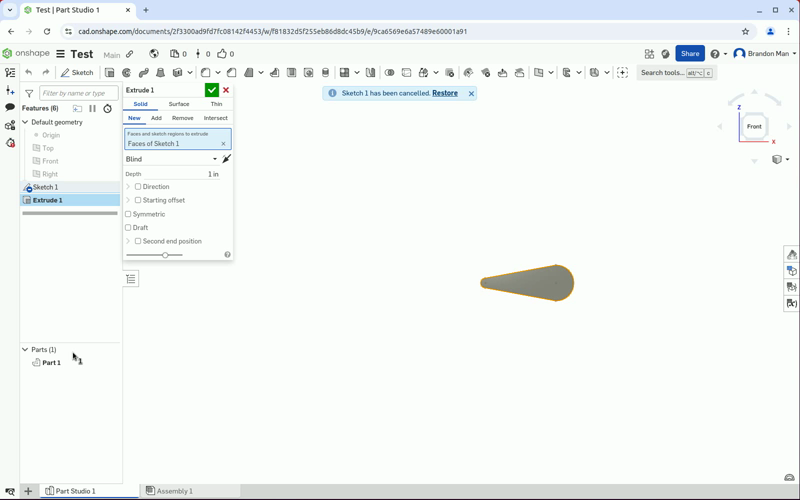
mouse_move(143, 106)
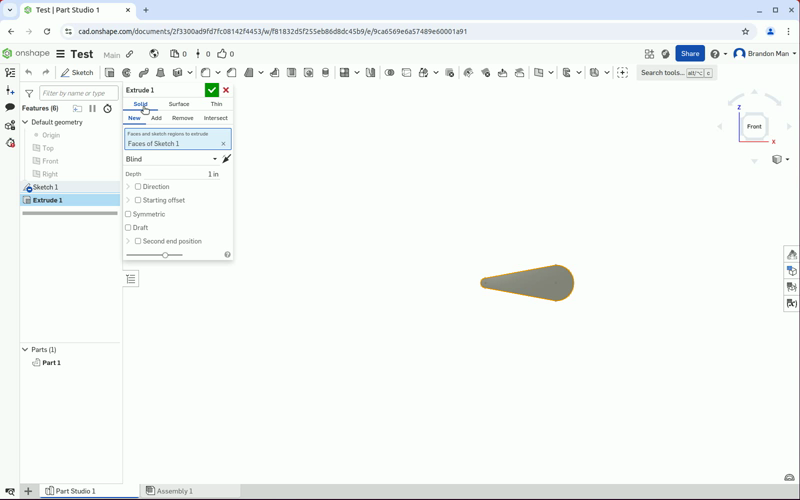
click(143, 106)
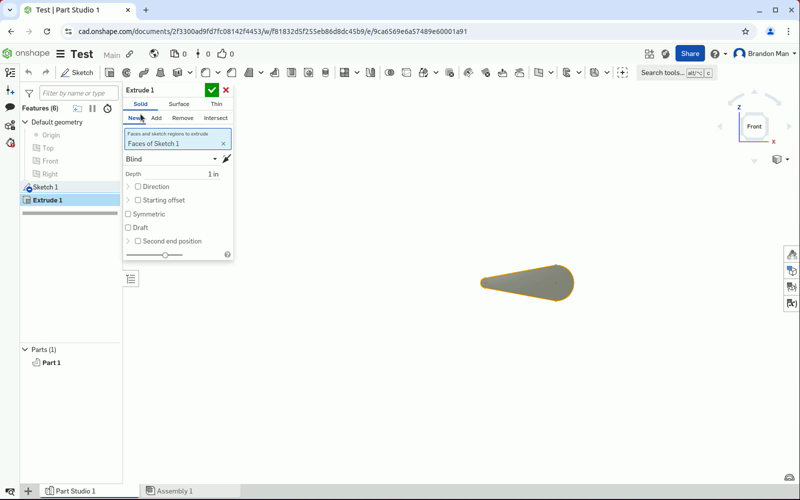
mouse_move(137, 120)
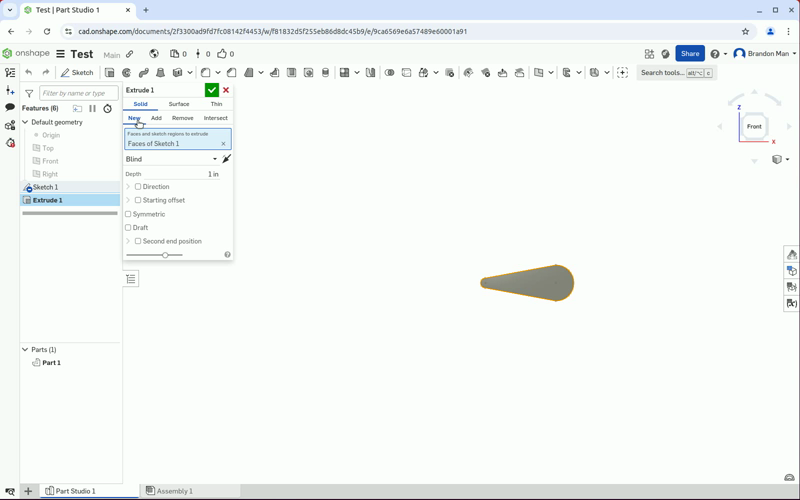
click(137, 120)
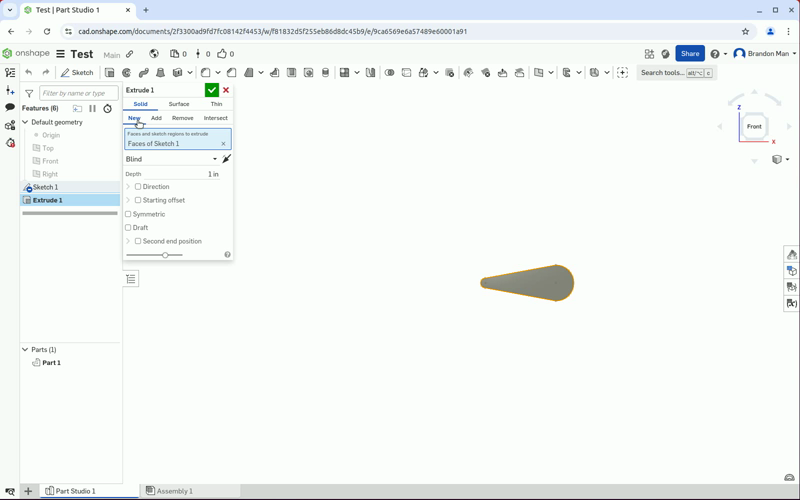
key(tab, 4)
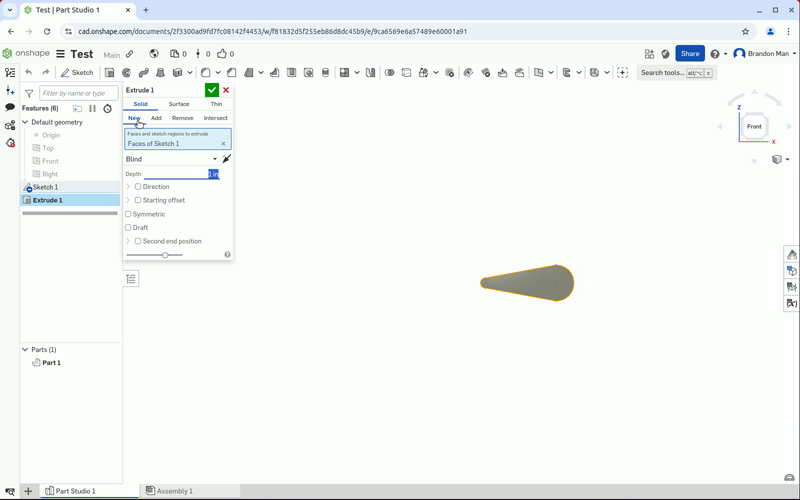
text(0.963)
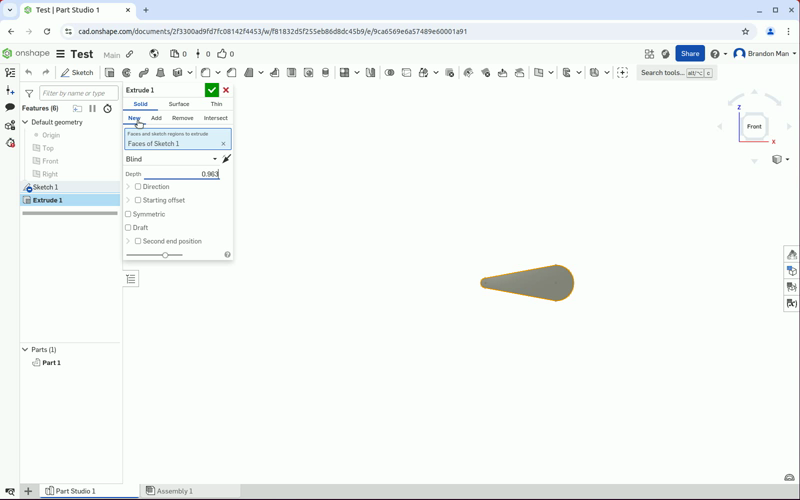
key(enter)
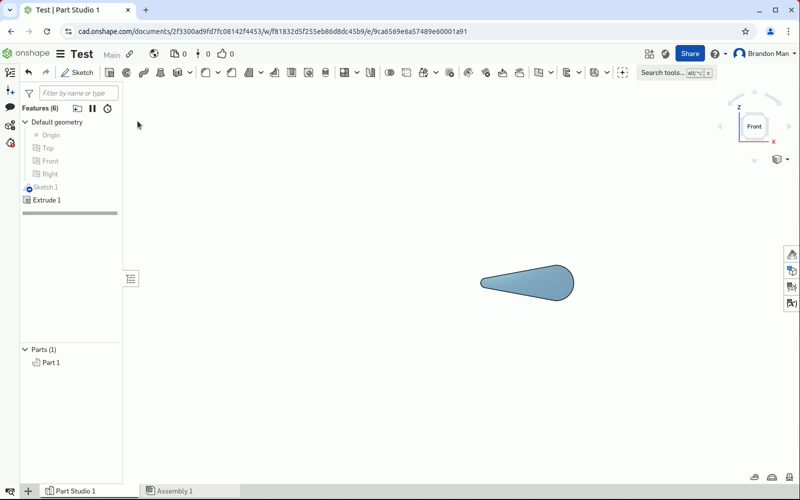
key(shift+h)
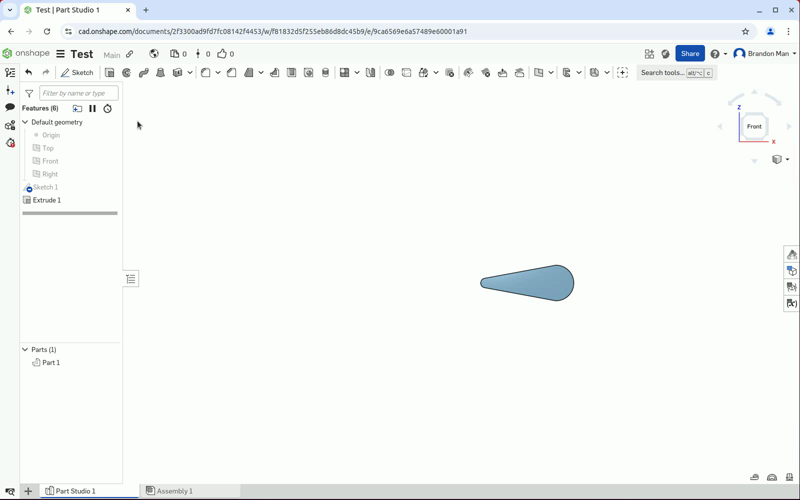
key(shift+h)
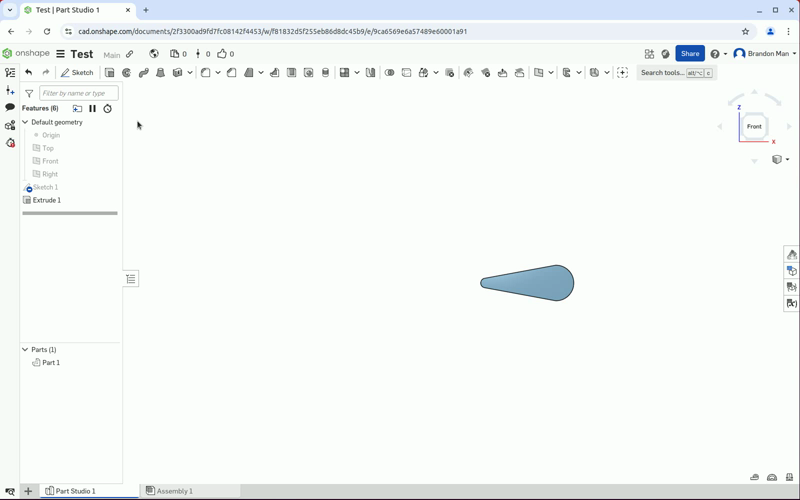
mouse_move(73, 189)
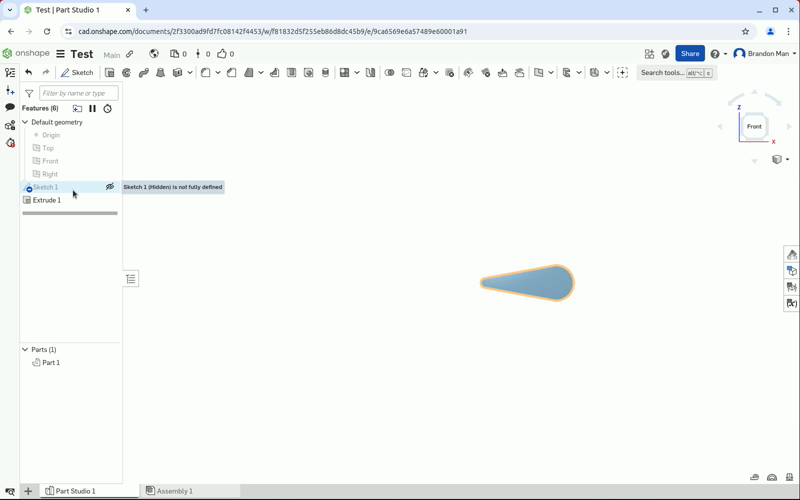
click(73, 189)
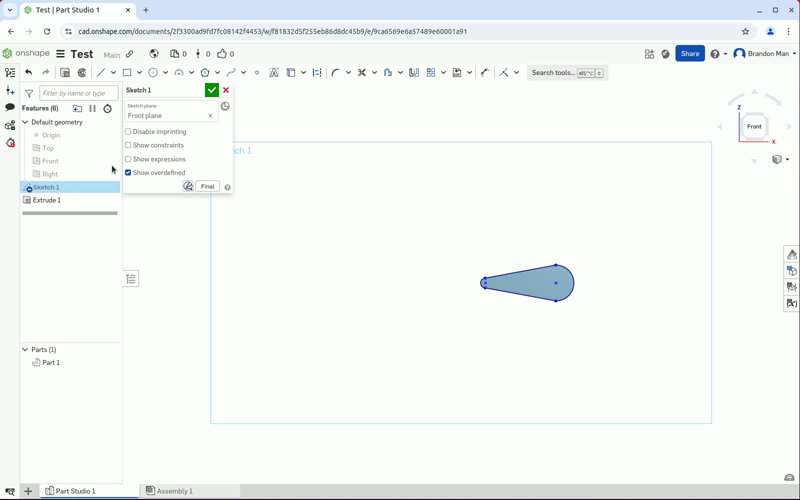
mouse_move(229, 92)
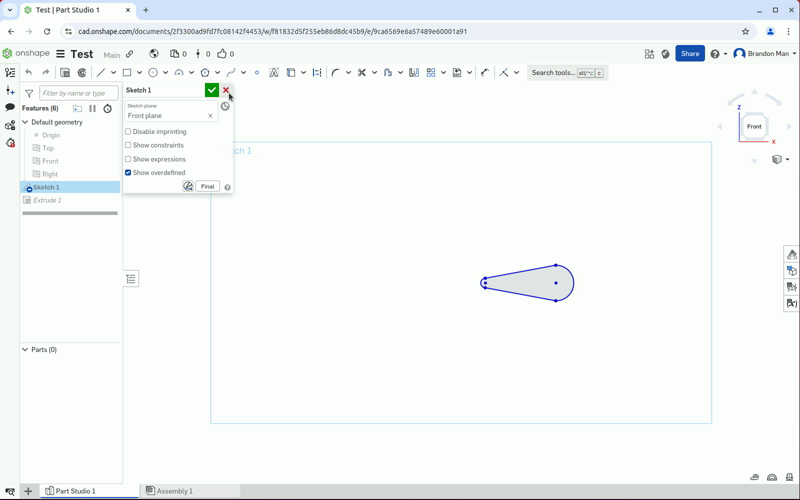
click(229, 92)
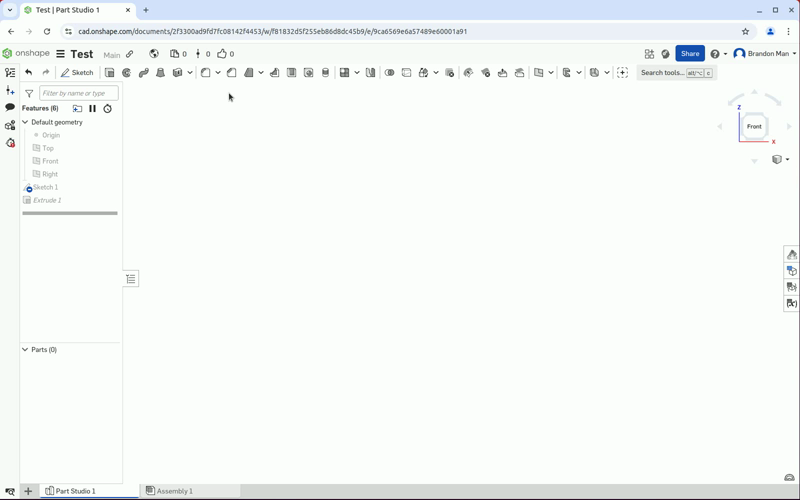
mouse_move(541, 75)
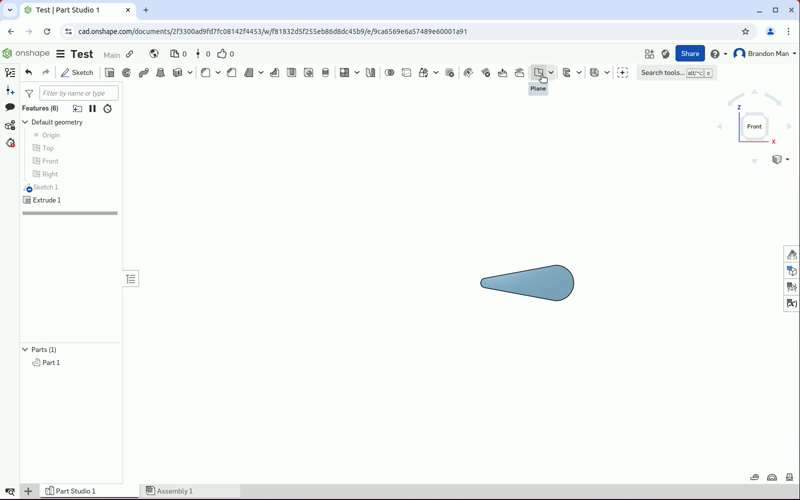
click(541, 75)
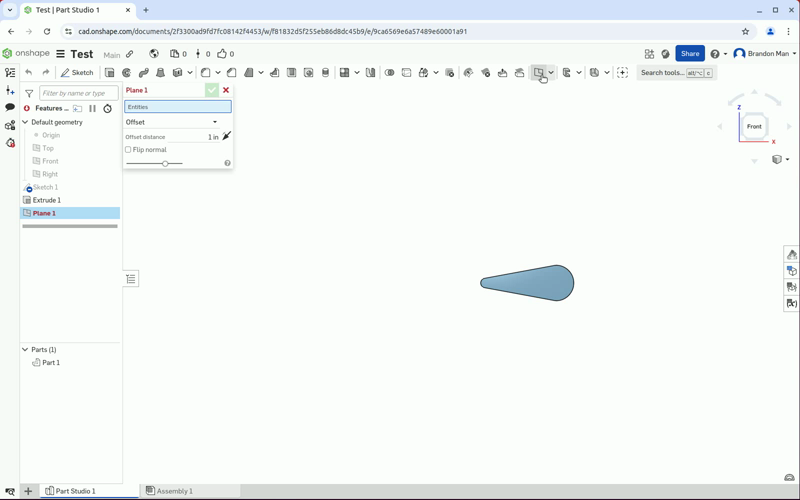
mouse_move(73, 163)
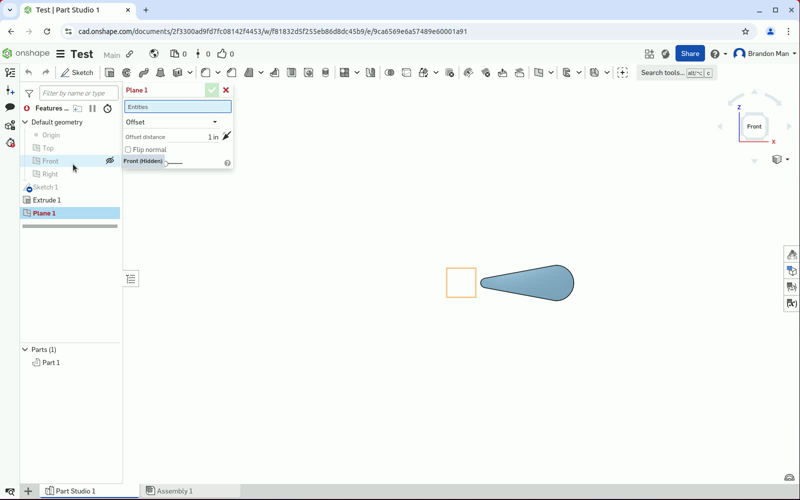
click(73, 163)
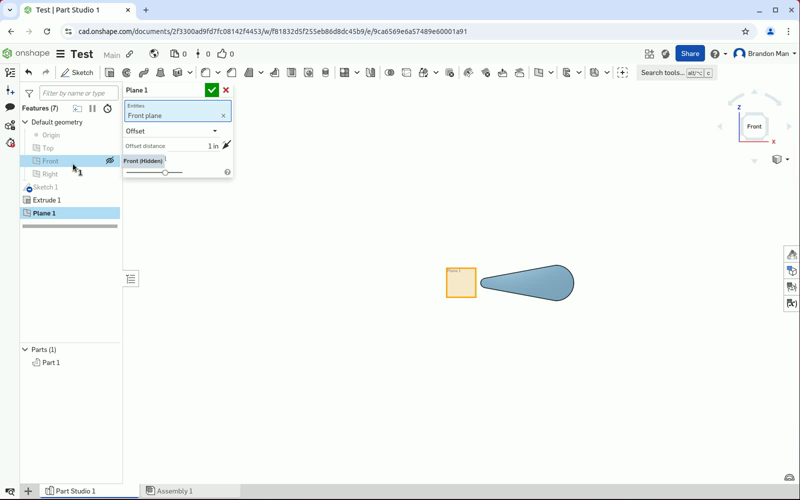
key(tab, 2)
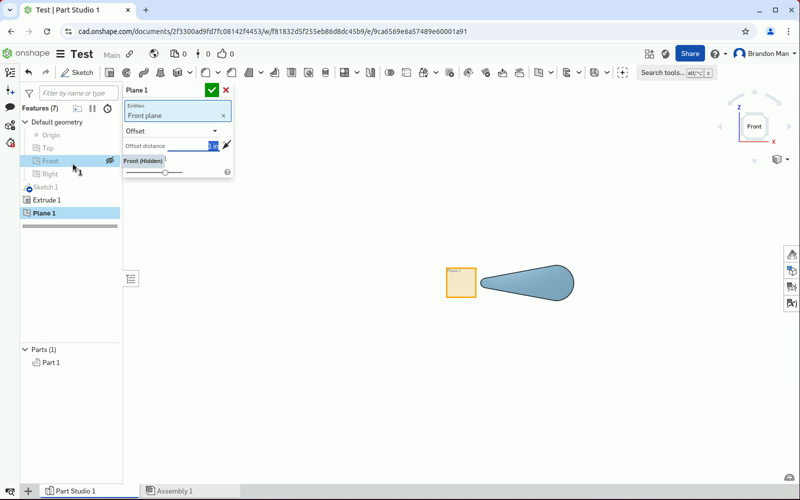
text(0.955)
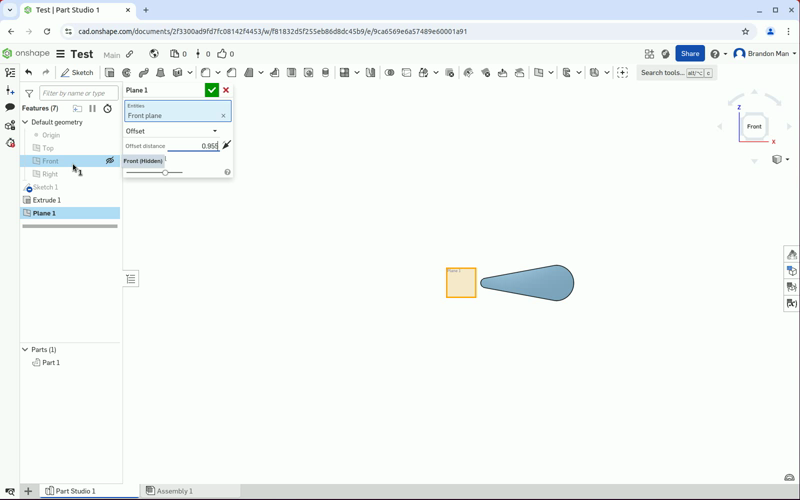
key(enter, 2)
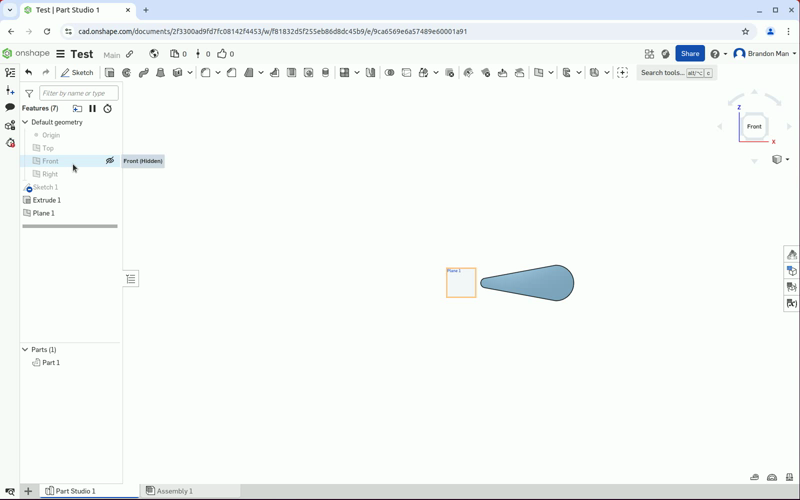
key(shift+s)
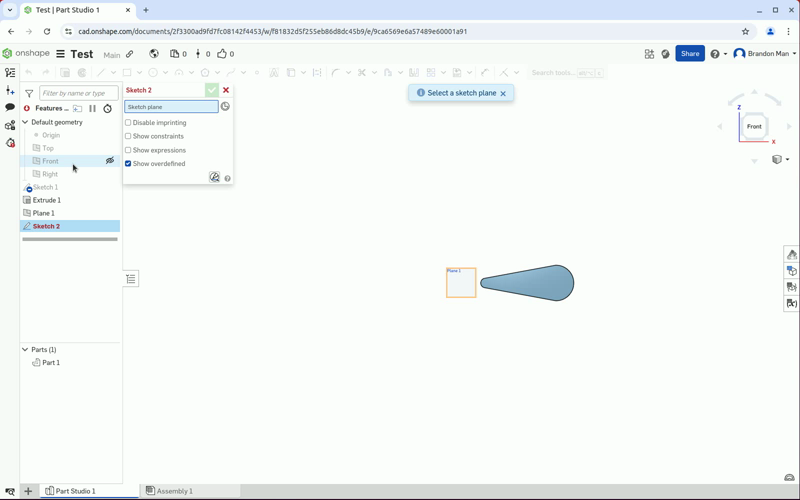
mouse_move(73, 215)
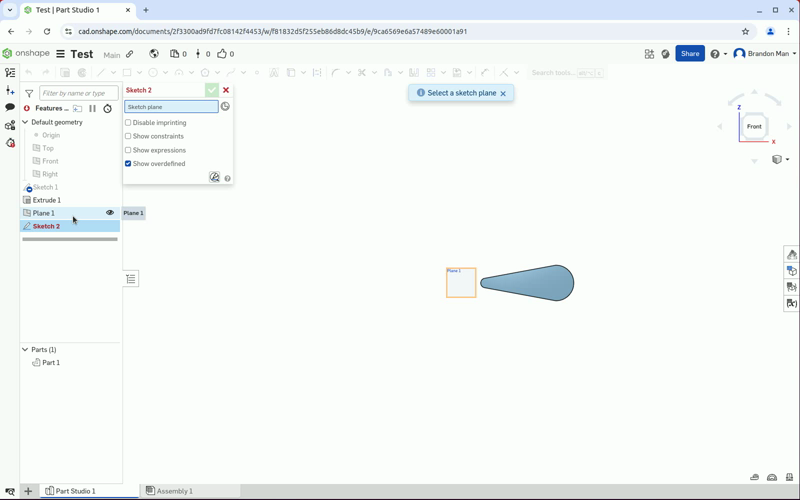
click(73, 215)
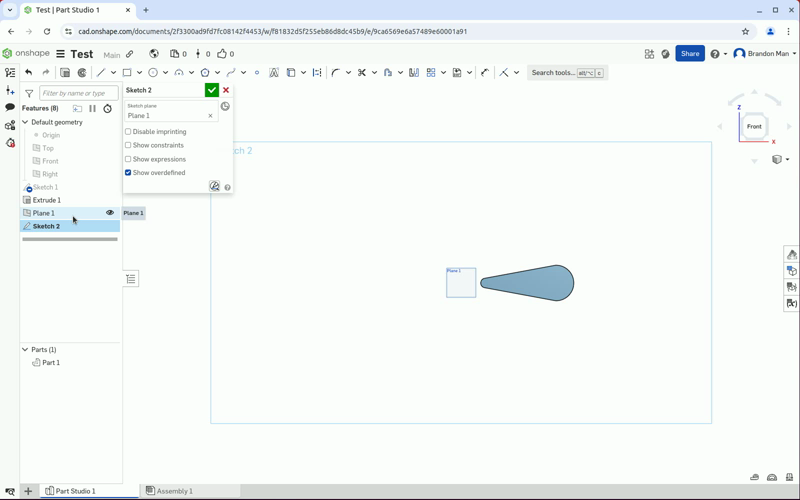
mouse_move(73, 352)
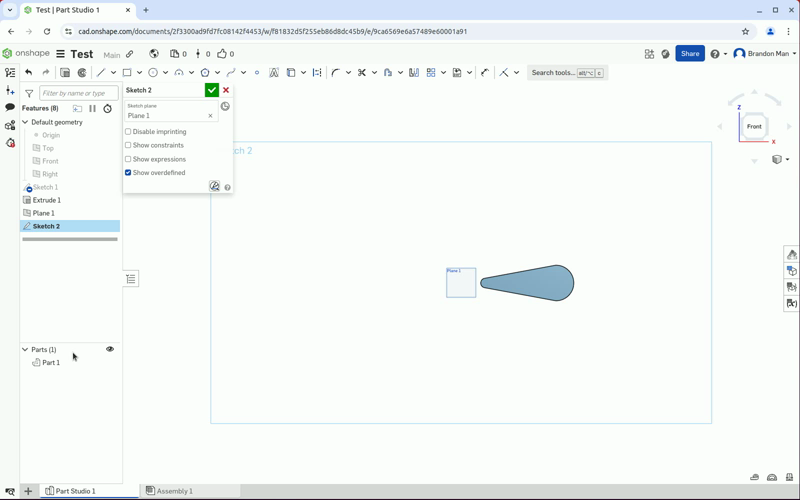
key(y)
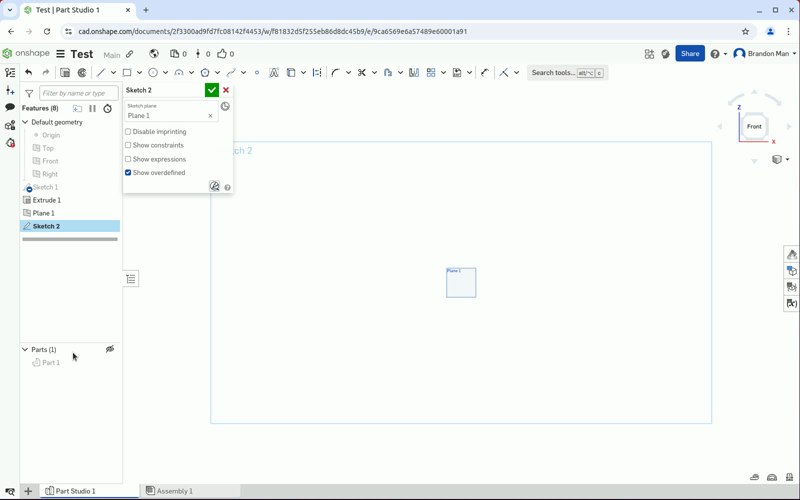
key(c)
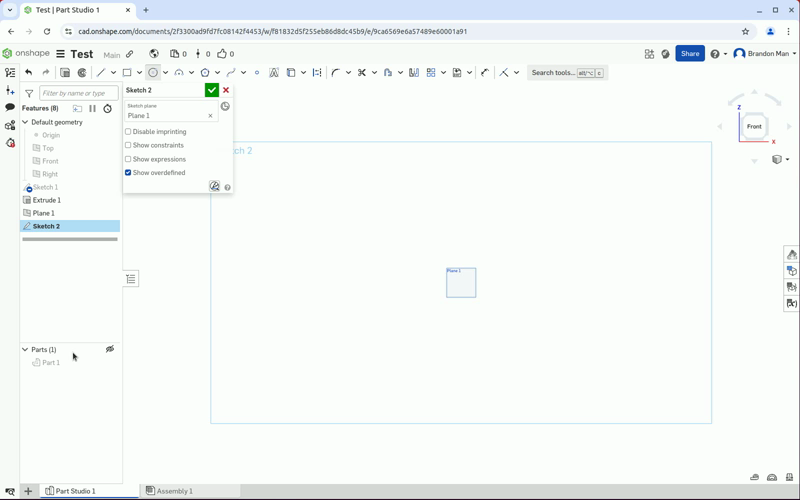
key_down(shift)
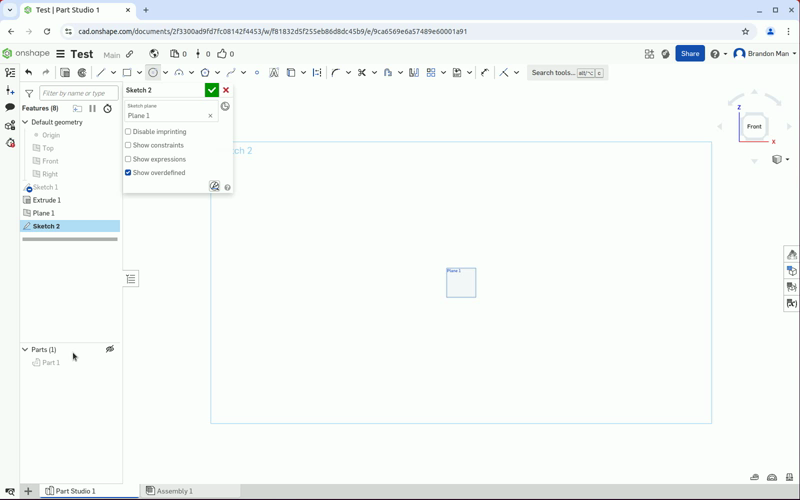
mouse_move(486, 282)
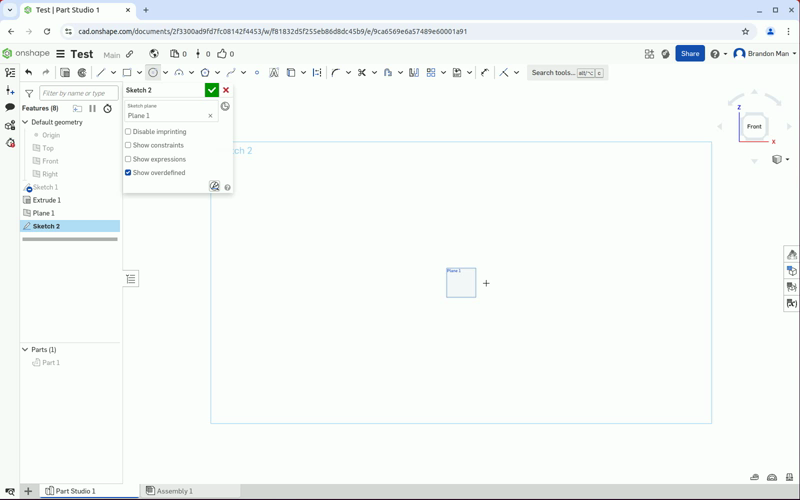
click(486, 282)
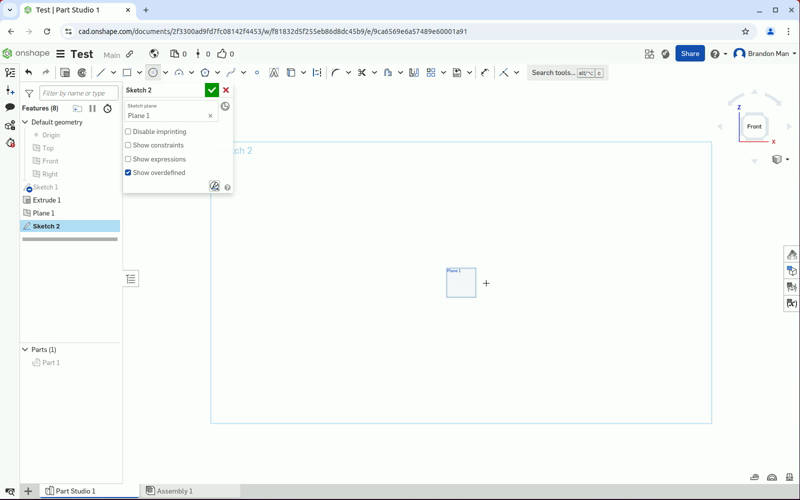
key_up(shift)
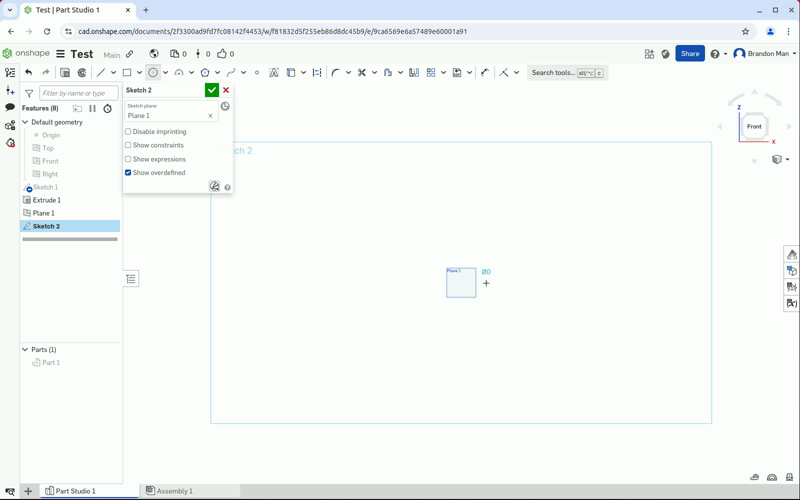
mouse_move(489, 282)
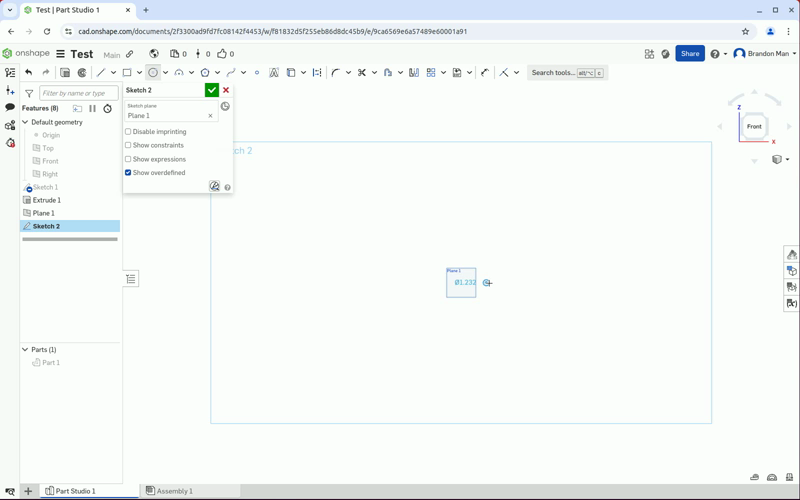
click(489, 282)
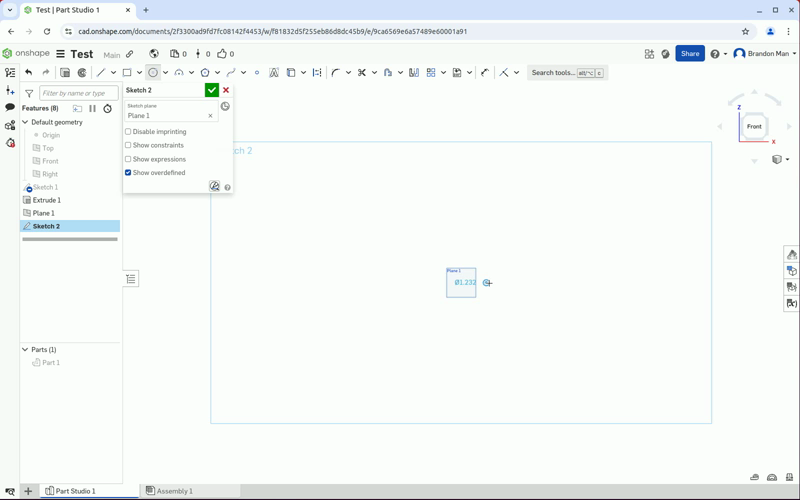
key(esc)
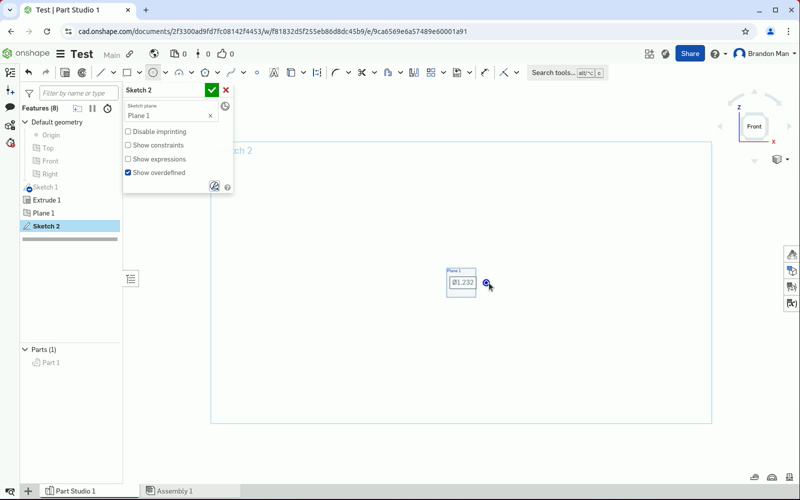
mouse_move(485, 285)
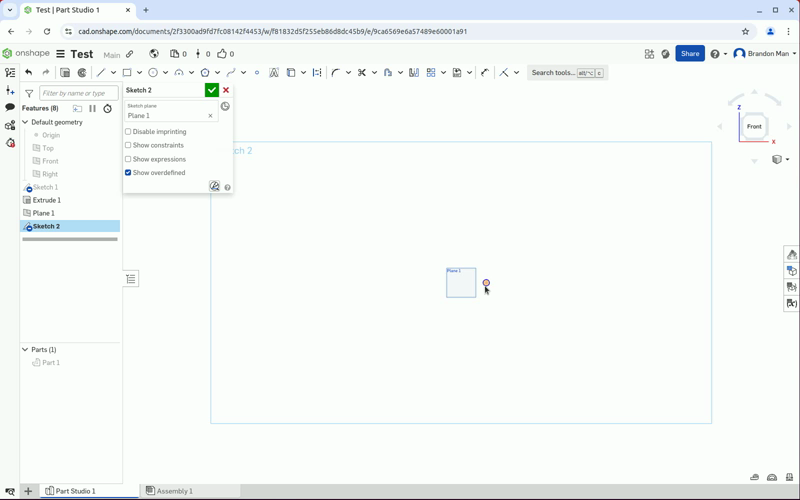
scroll(6)
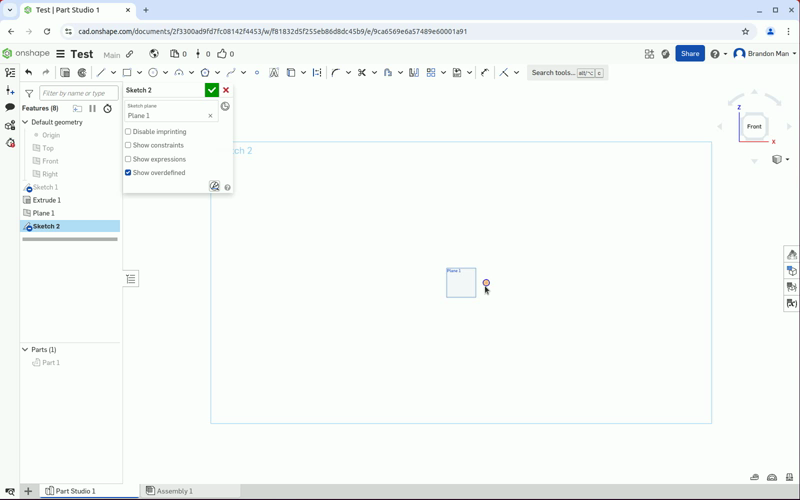
scroll(6)
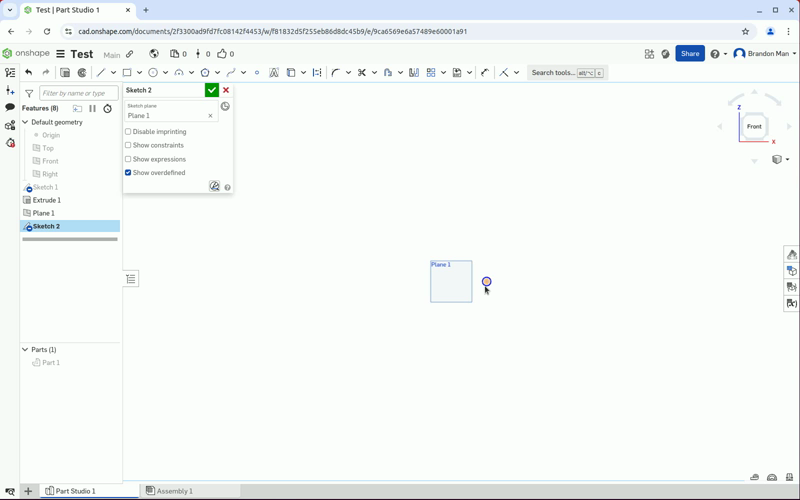
scroll(6)
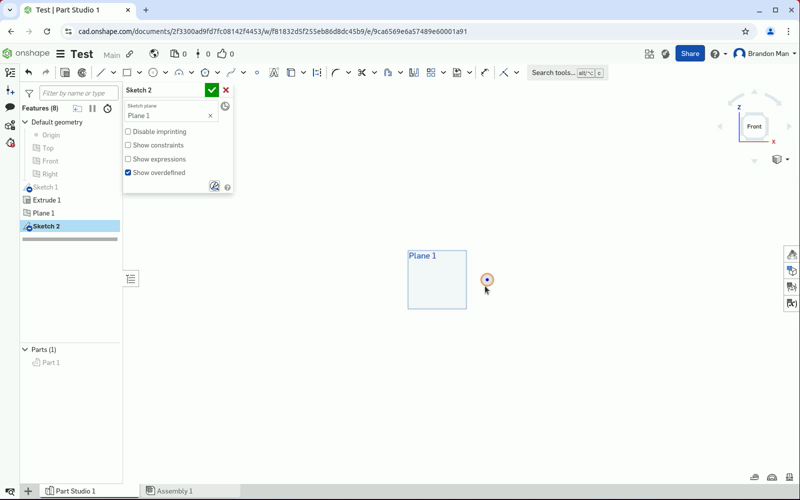
scroll(6)
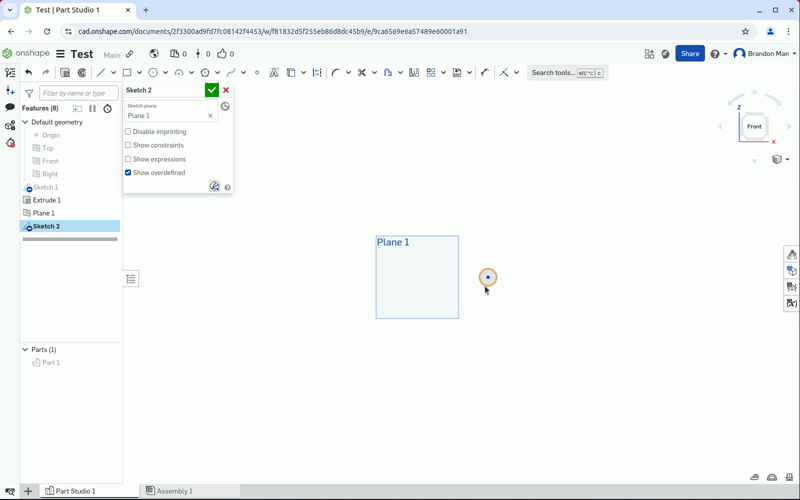
scroll(6)
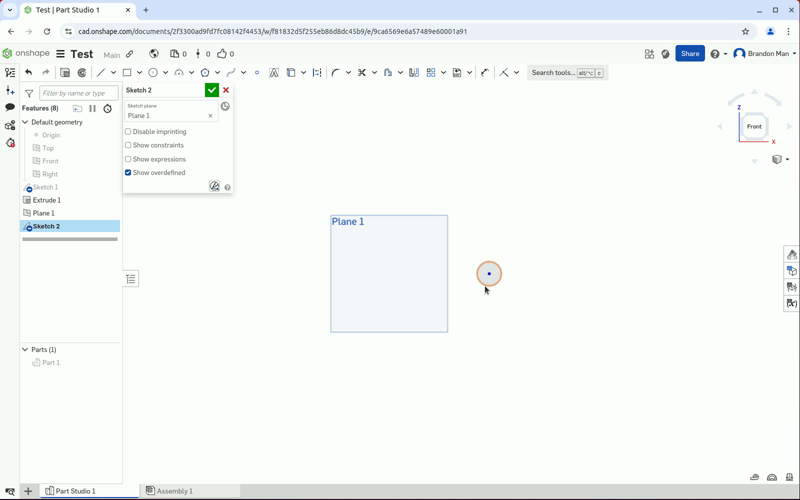
scroll(6)
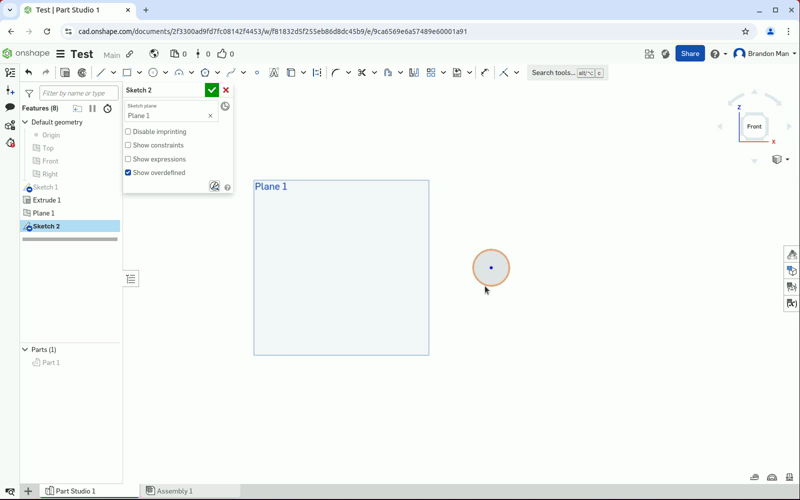
scroll(6)
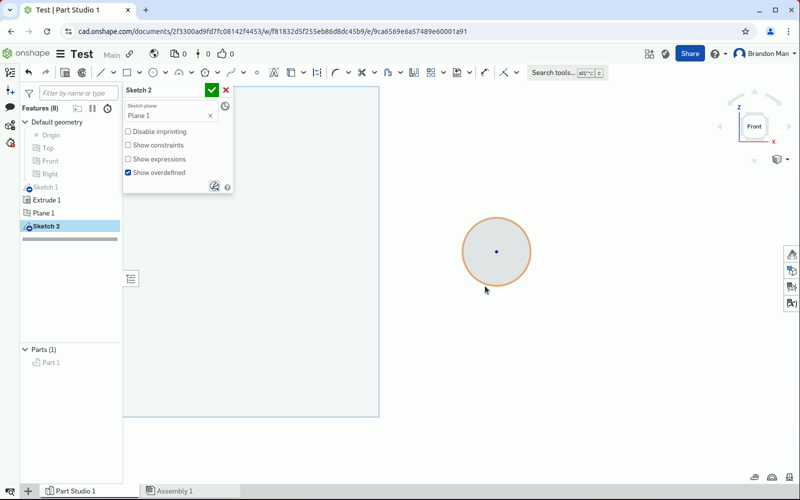
click(485, 285)
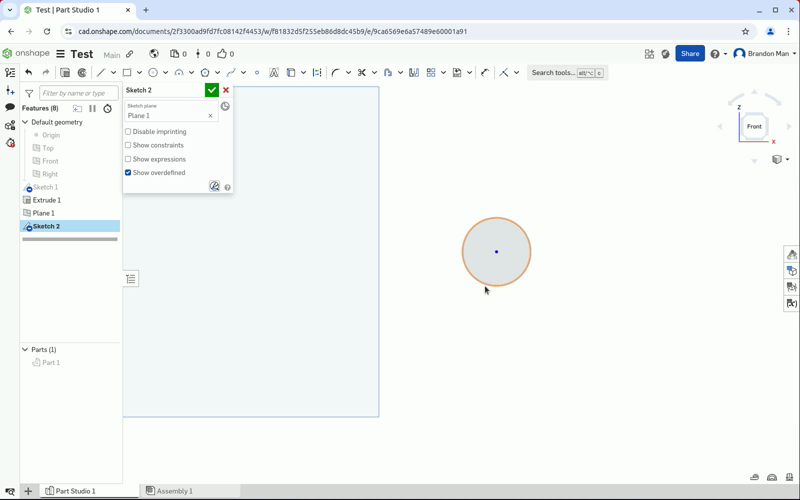
scroll(-6)
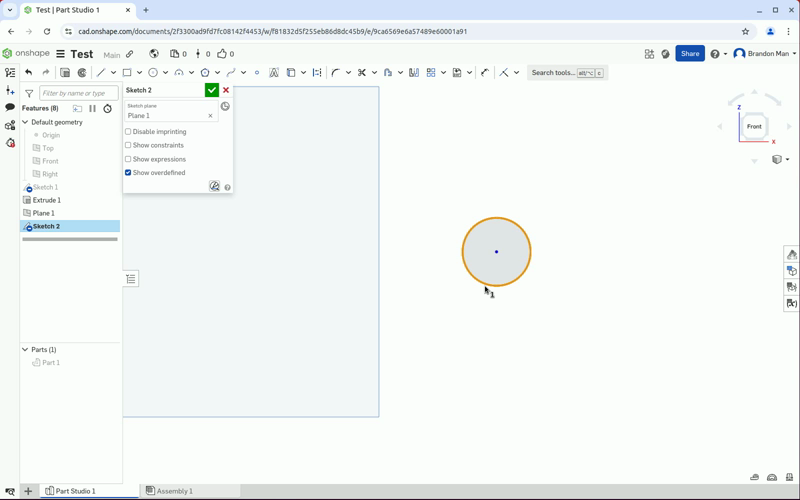
scroll(-6)
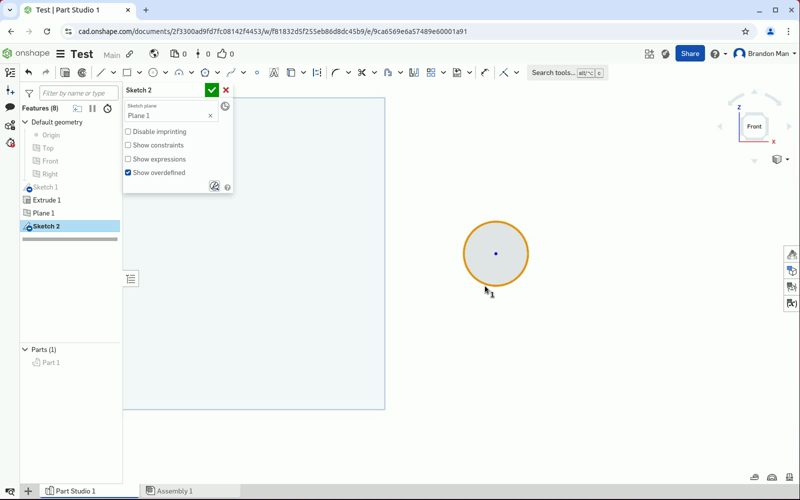
scroll(-6)
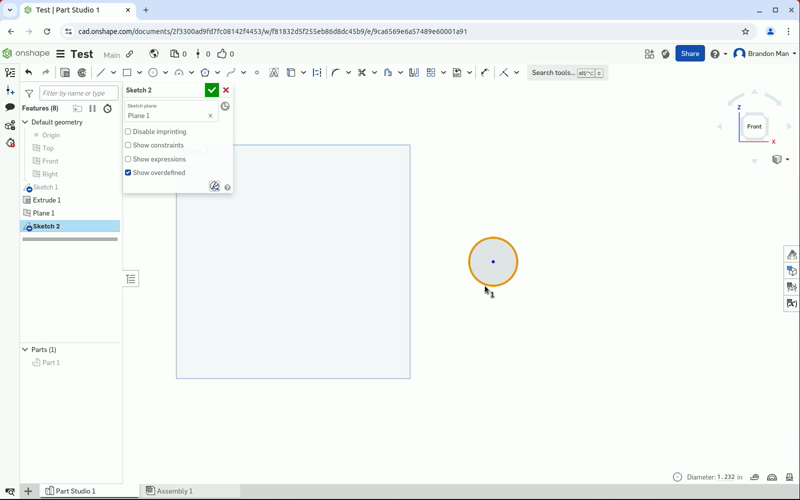
scroll(-6)
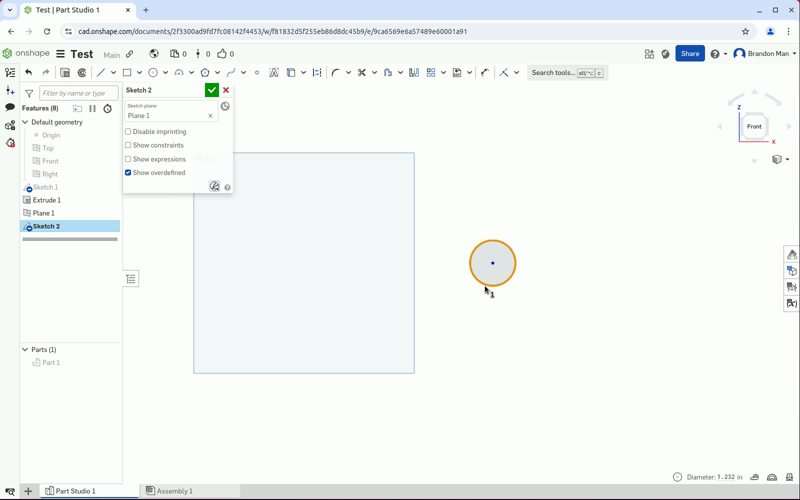
scroll(-6)
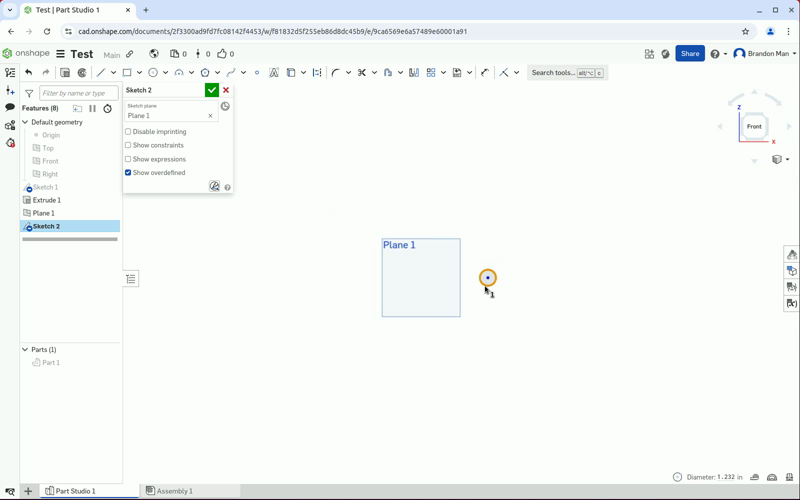
scroll(-6)
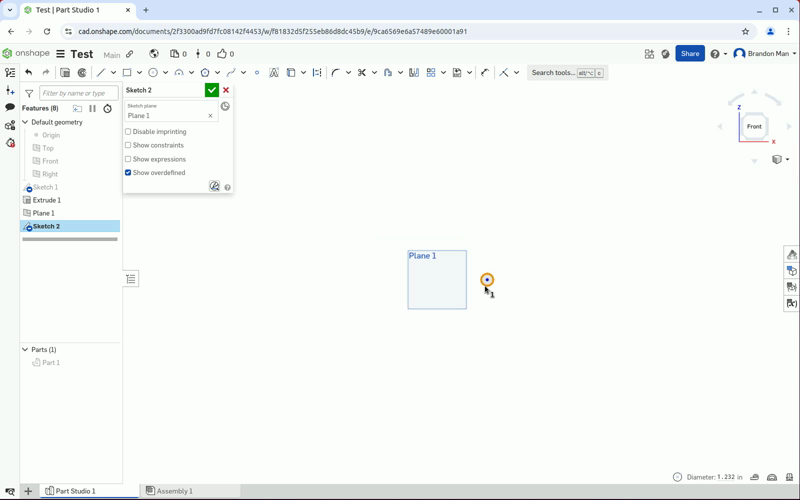
scroll(-6)
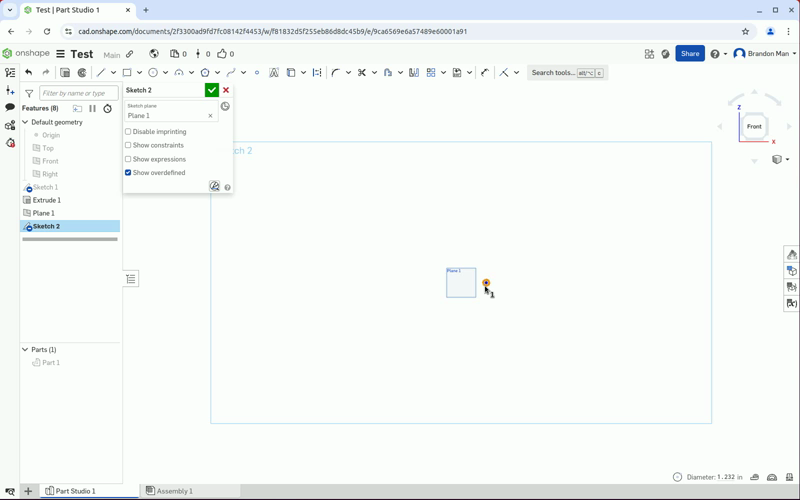
mouse_move(73, 352)
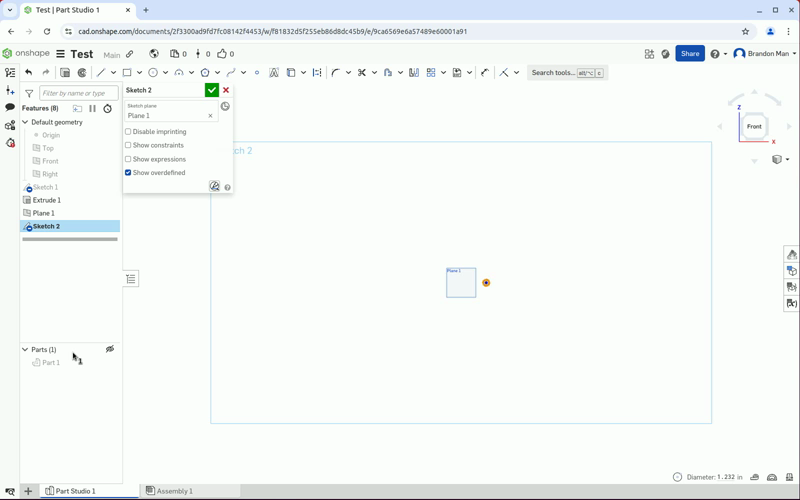
key(shift+y)
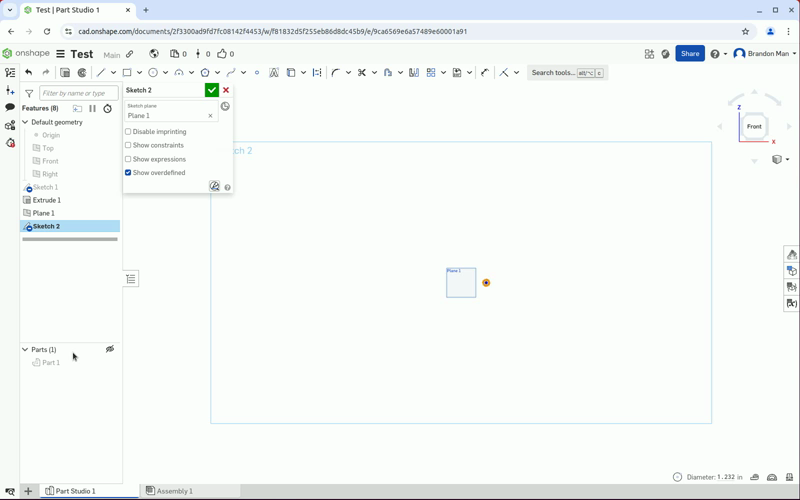
key(shift+e)
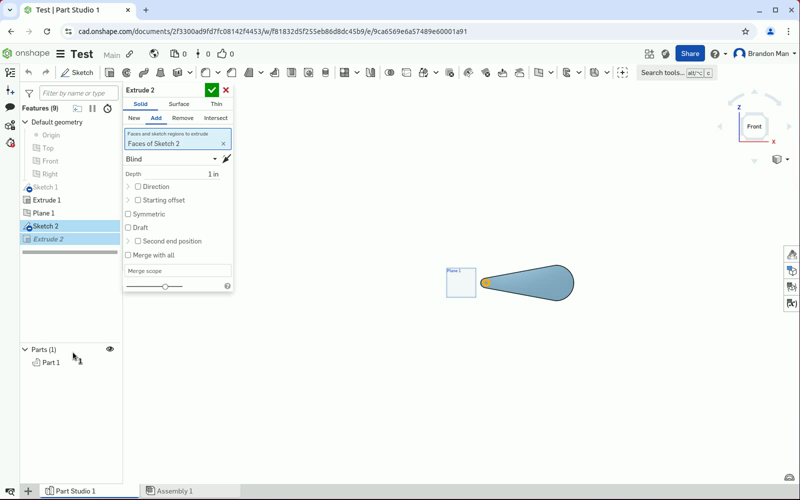
mouse_move(143, 106)
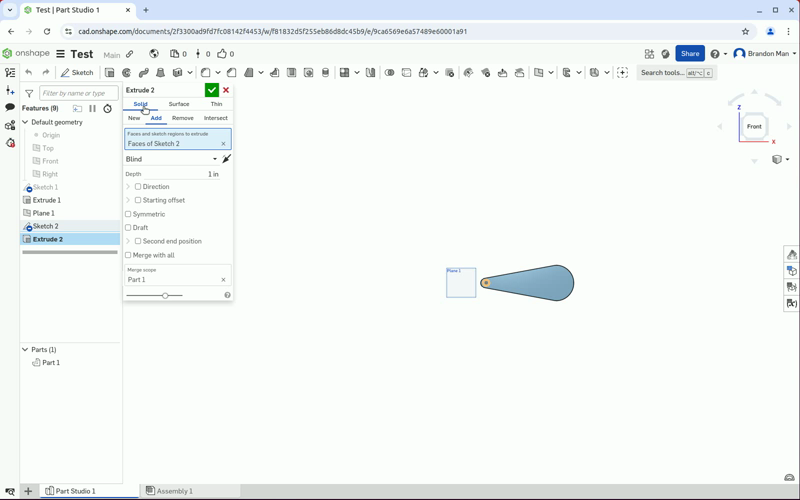
click(143, 106)
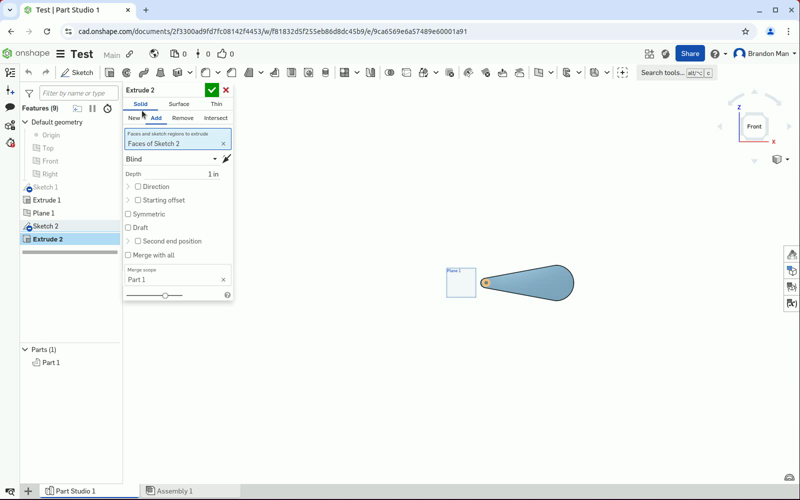
mouse_move(137, 120)
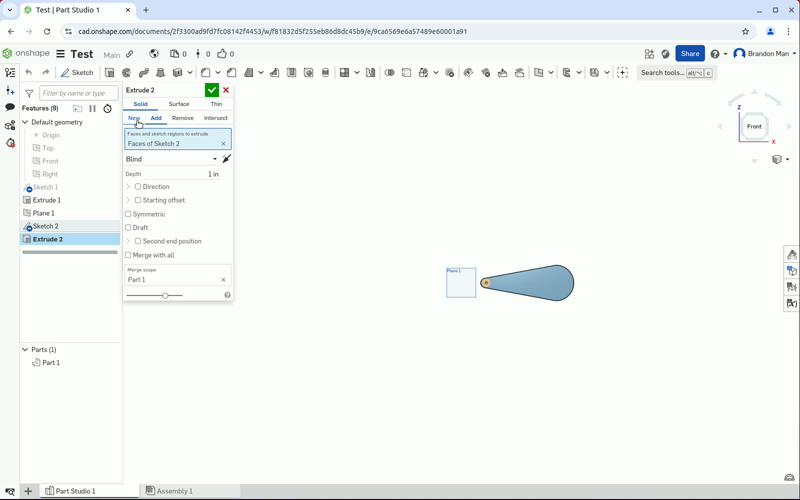
click(137, 120)
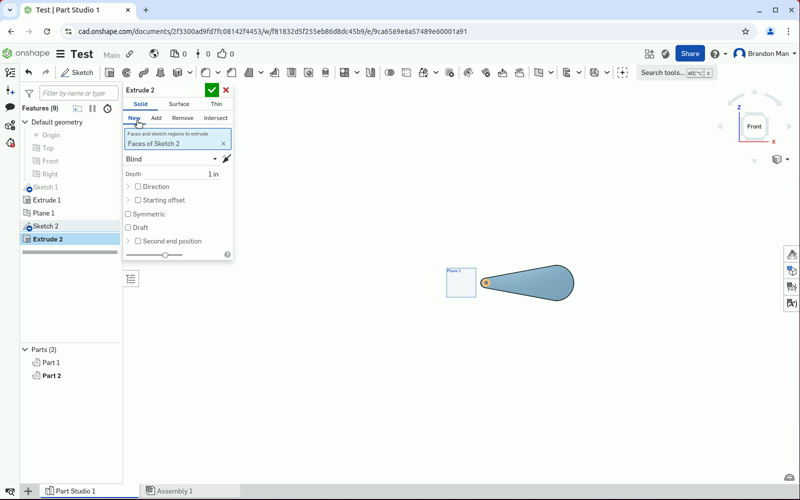
key(tab, 4)
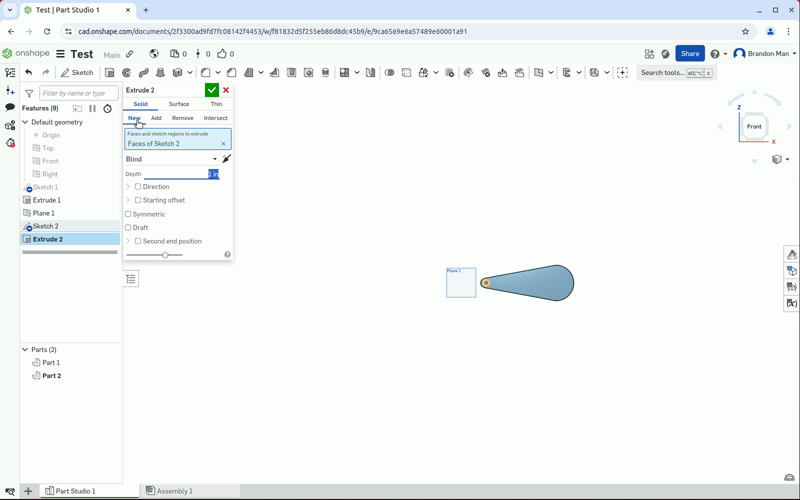
text(0.963)
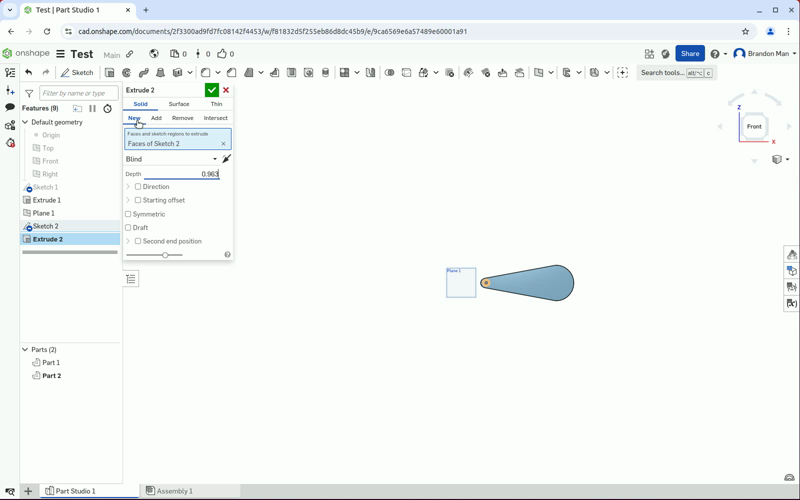
key(enter)
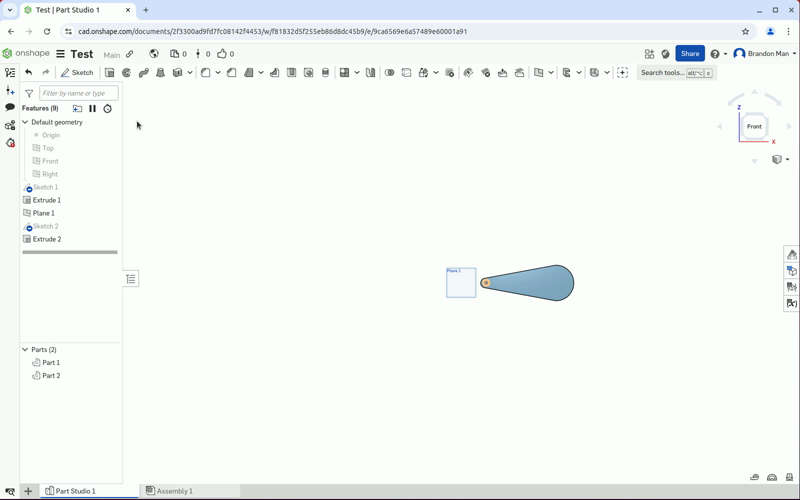
key(shift+h)
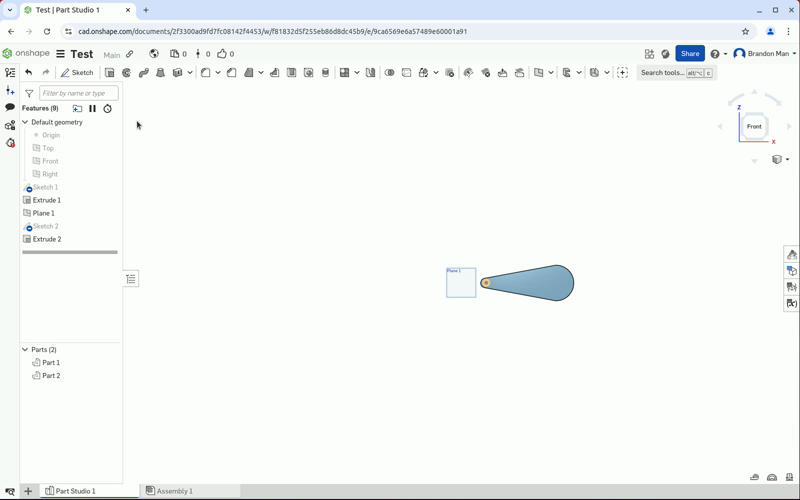
key(shift+h)
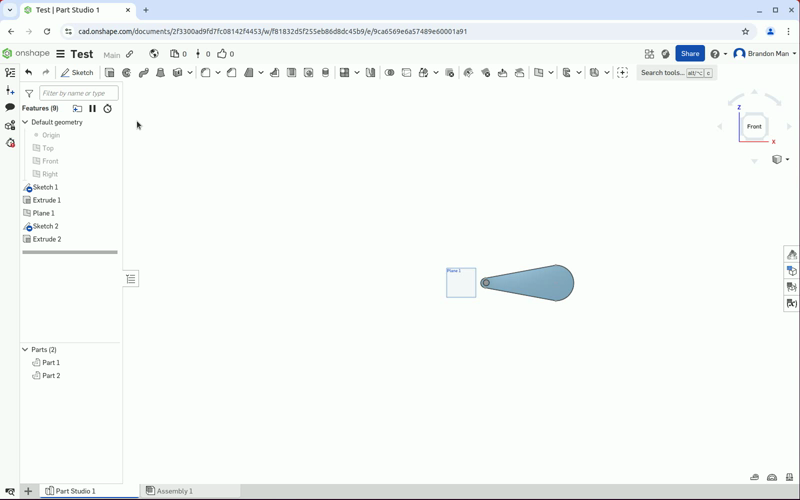
key(shift+7)
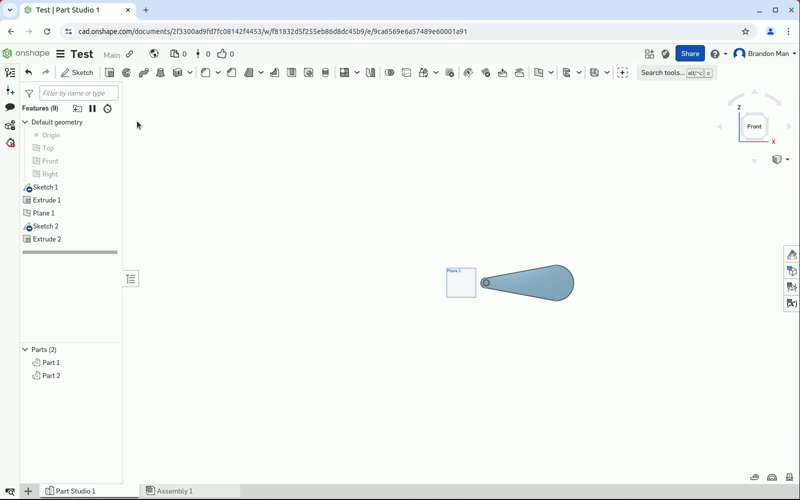
key(left, 2)
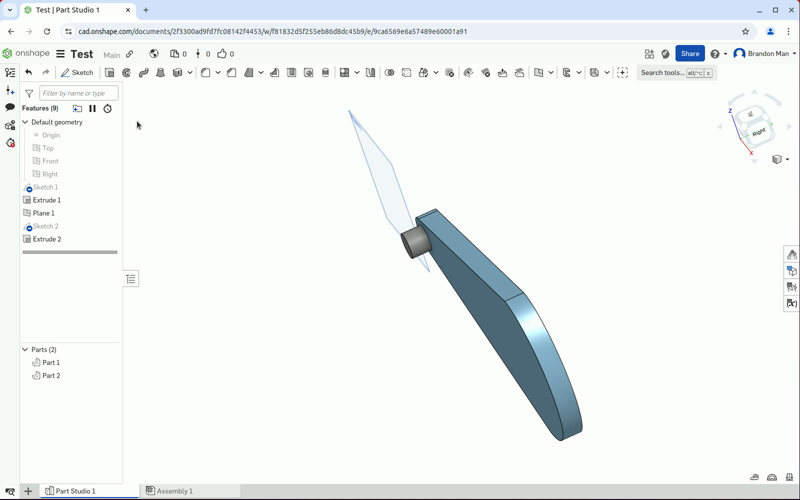
key(down, 2)
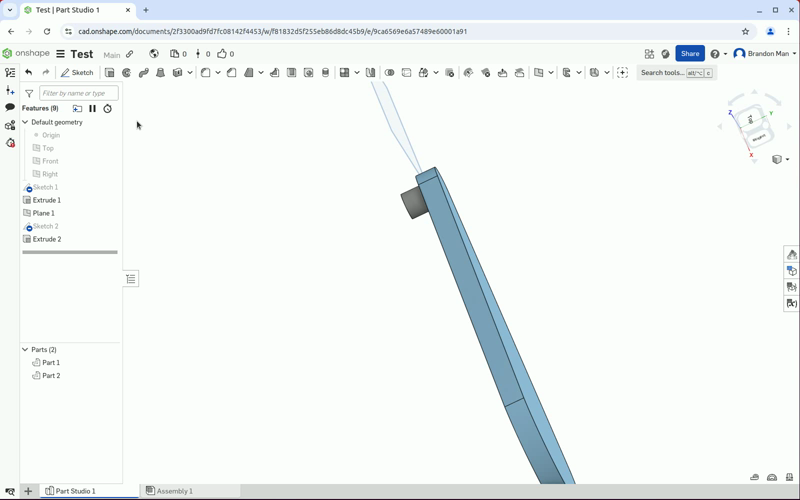
key(up, 2)
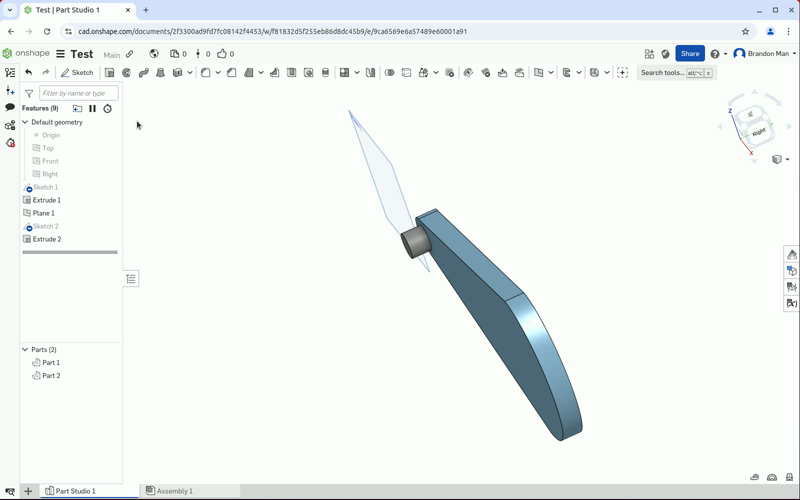
key(right, 2)
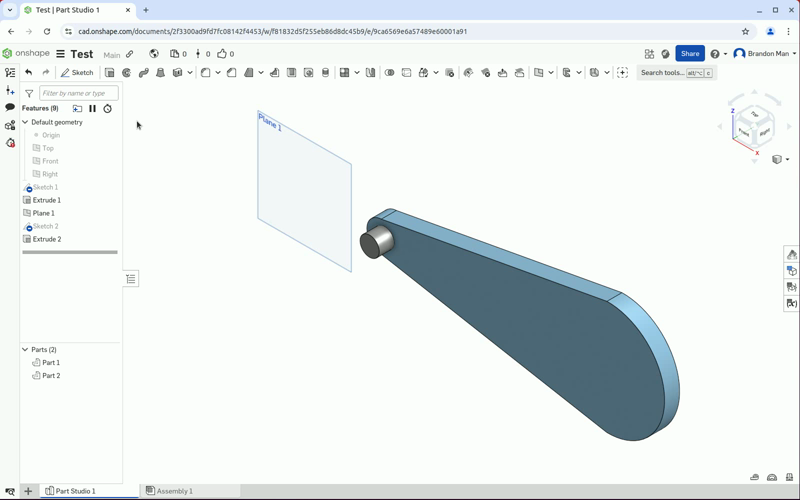
mouse_move(73, 189)
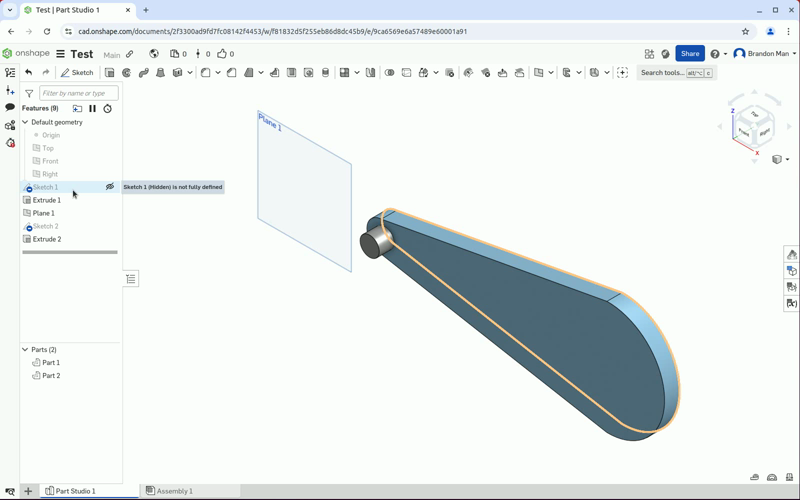
click(73, 189)